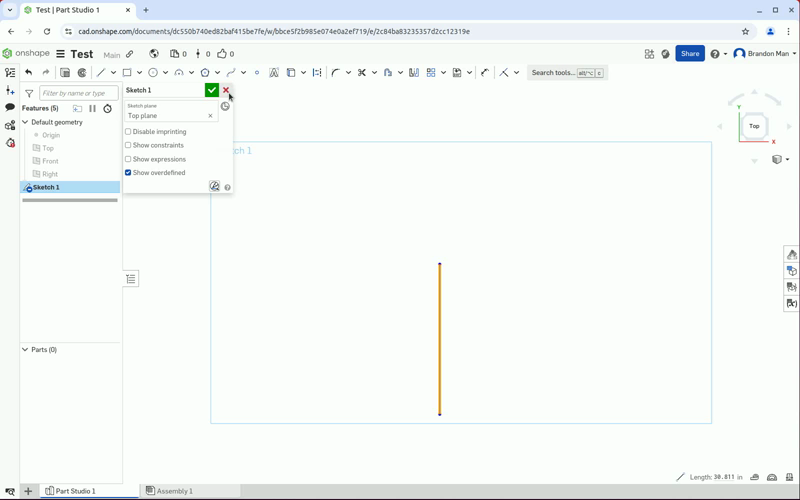
key(shift+h)
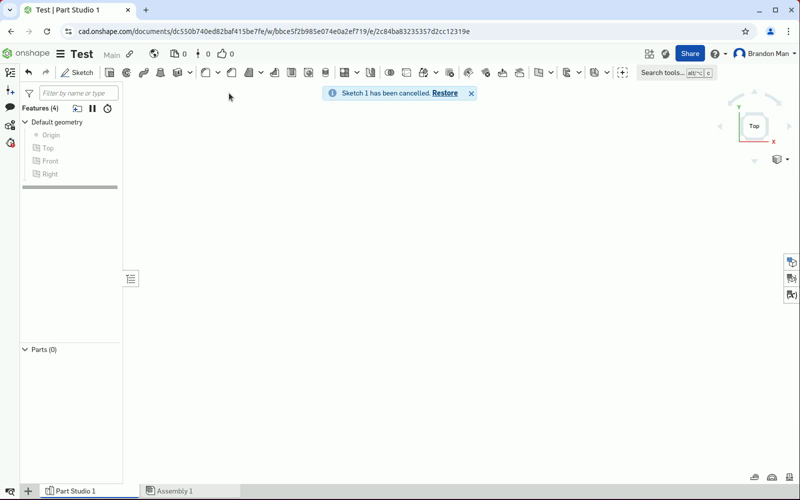
mouse_move(73, 352)
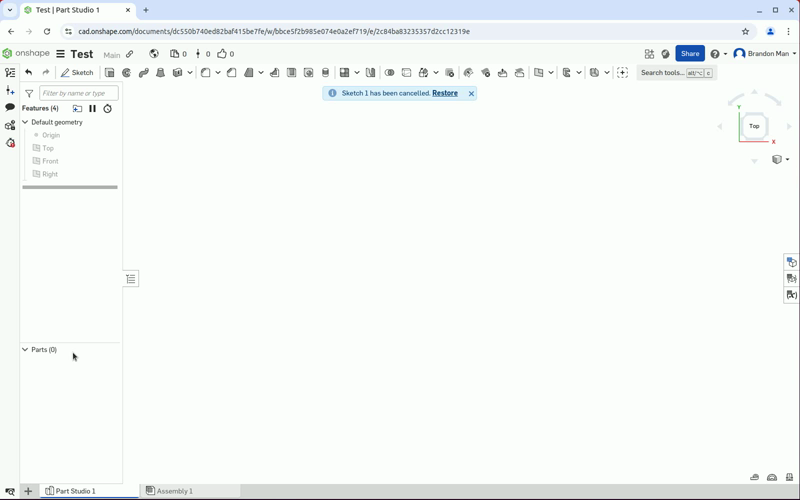
key(y)
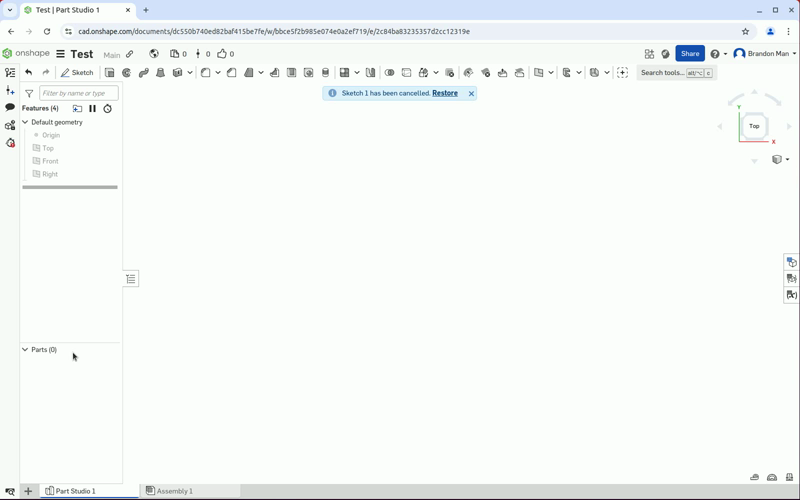
key(shift+p)
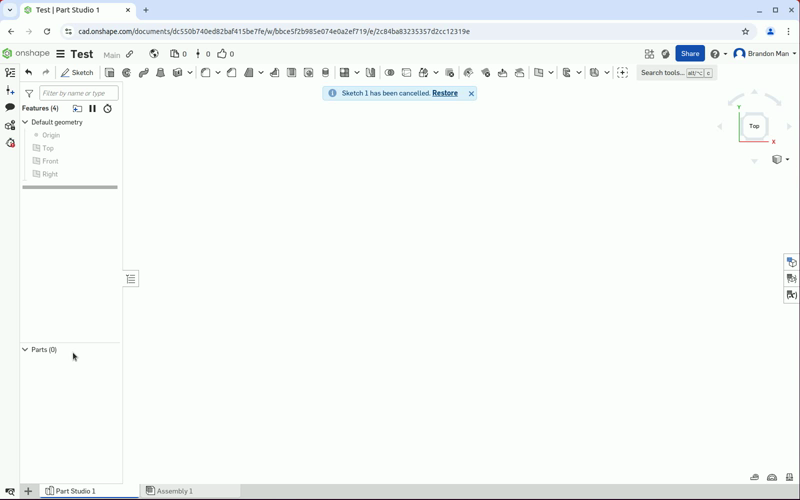
key(space)
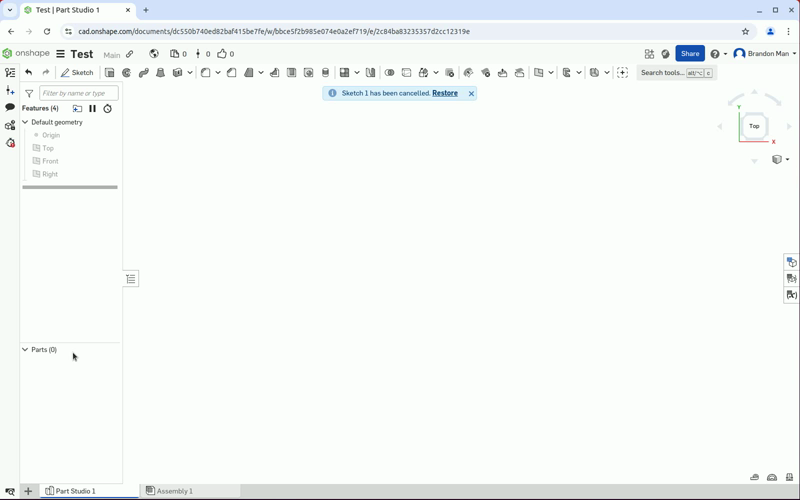
key_down(shift)
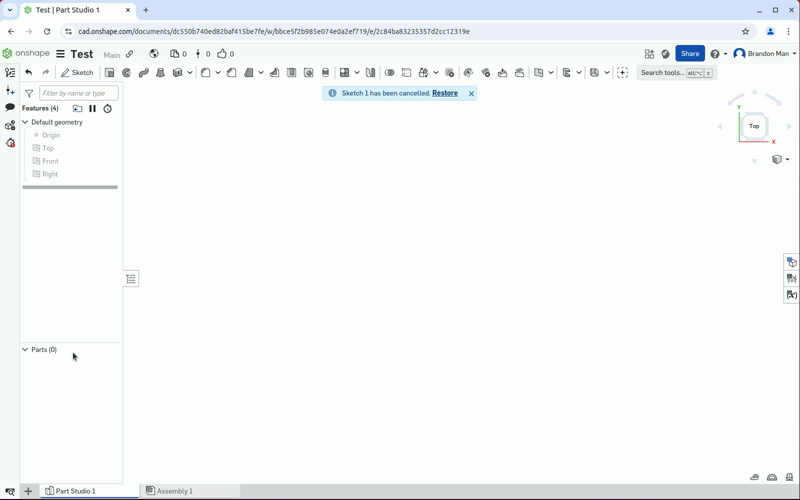
key(up)
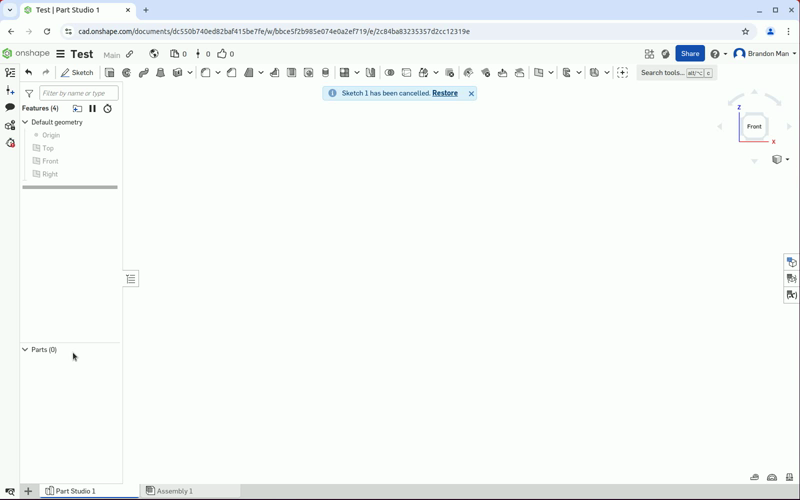
key_up(shift)
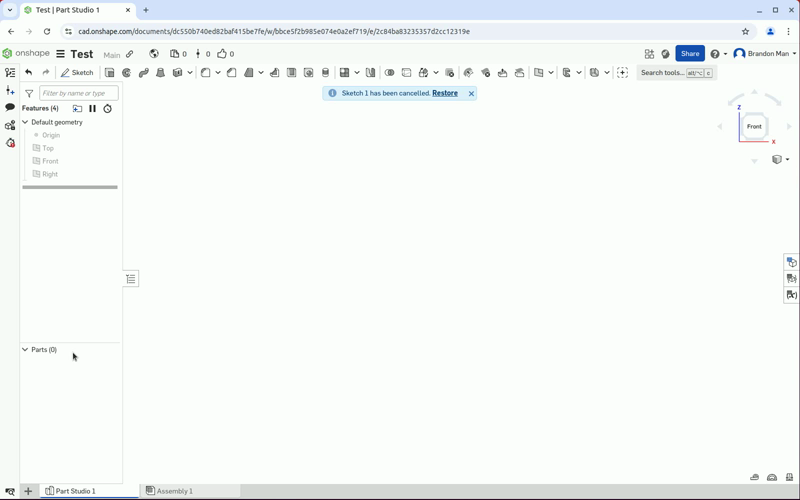
mouse_move(73, 352)
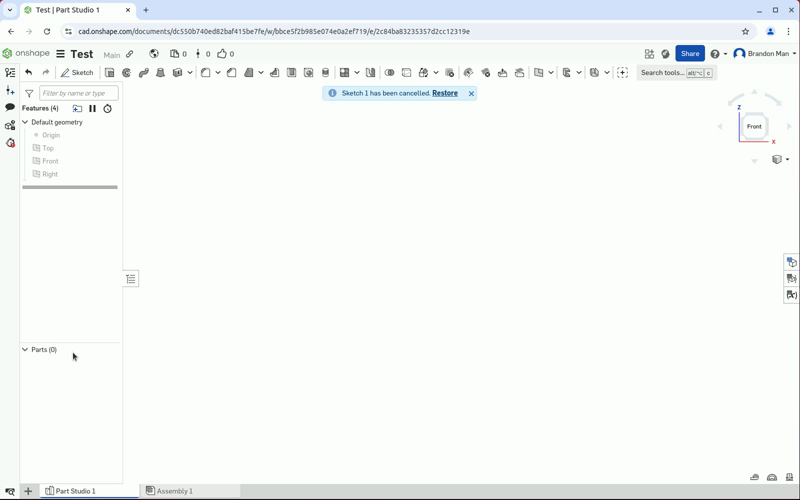
key(shift+y)
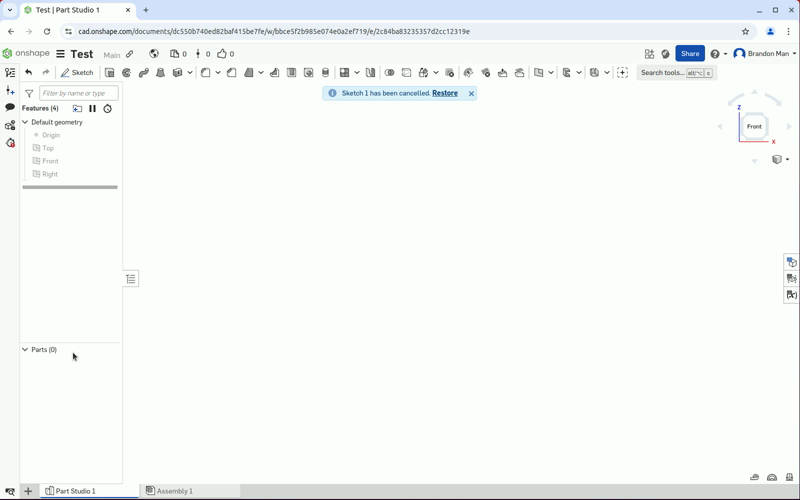
key(shift+s)
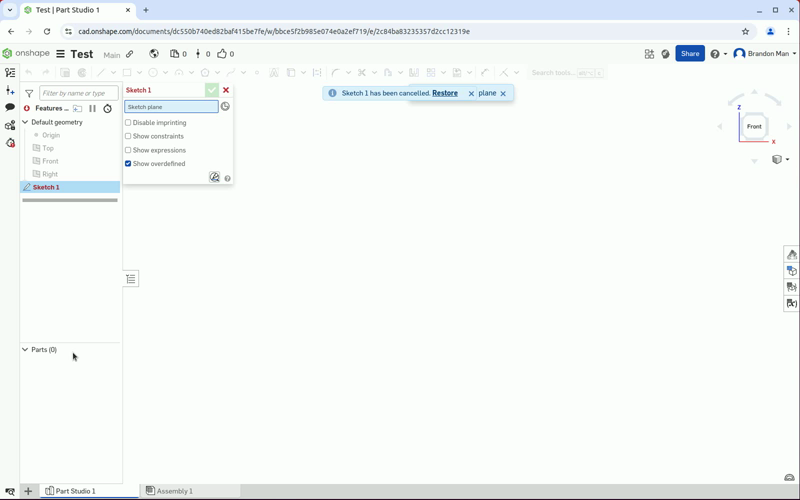
mouse_move(73, 163)
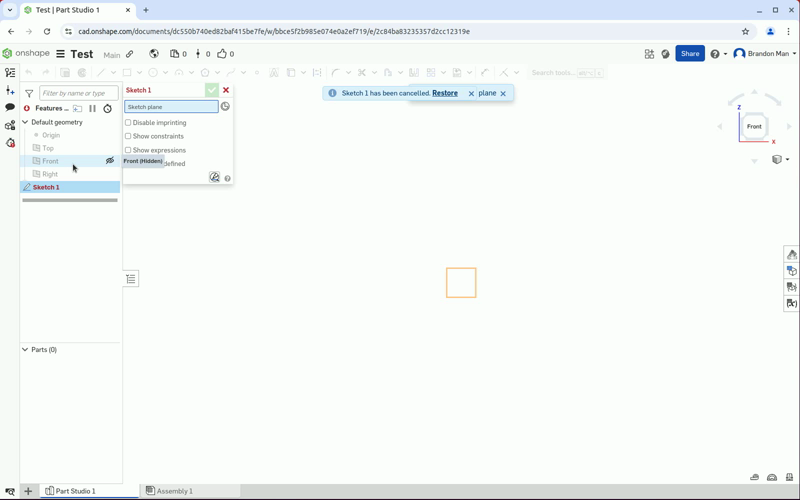
click(73, 163)
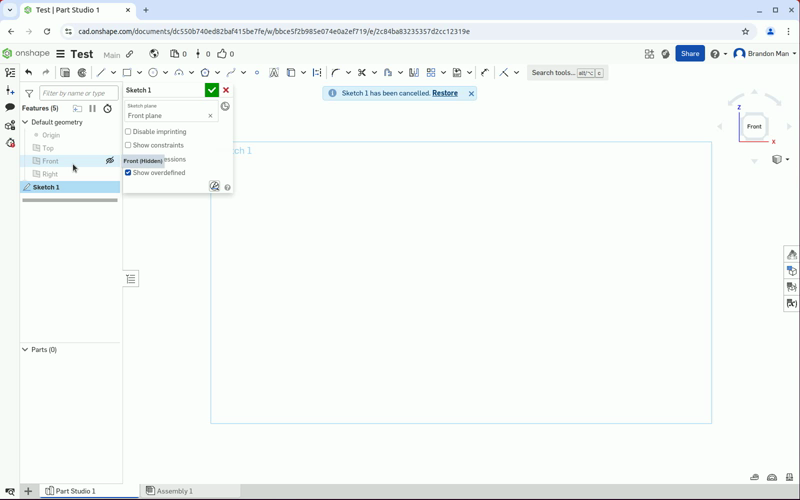
mouse_move(73, 352)
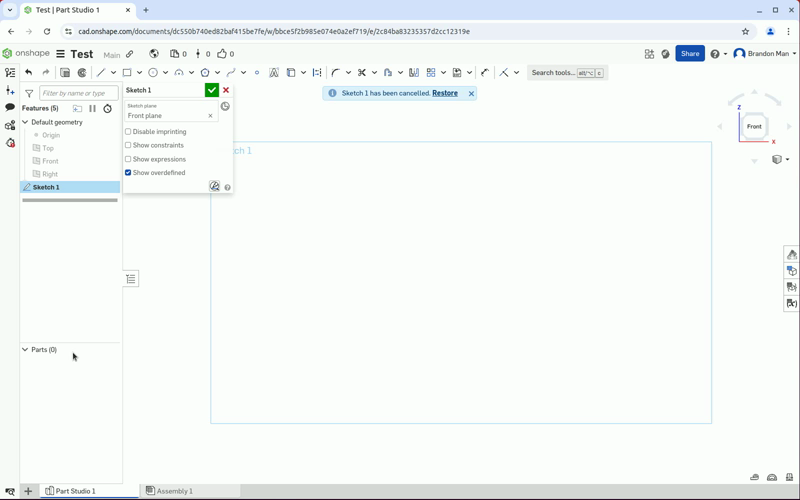
key(y)
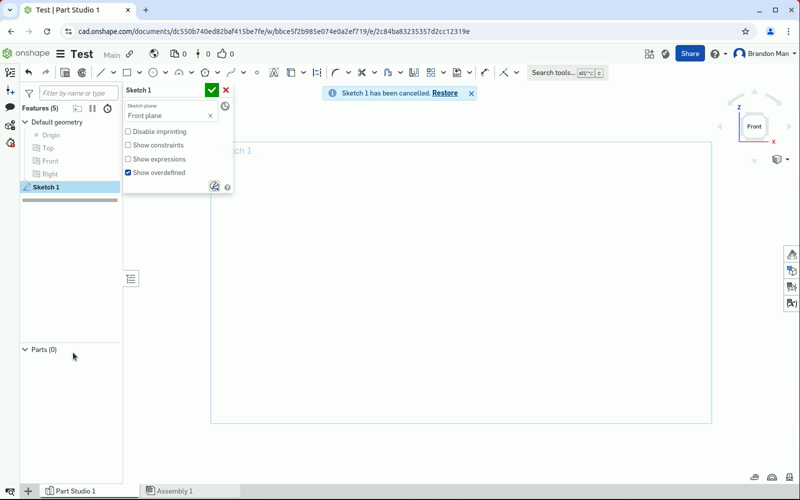
key(l)
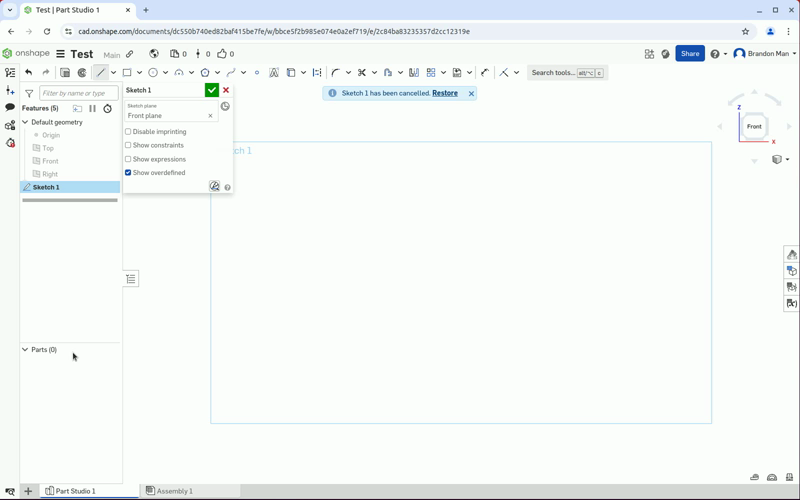
key_down(shift)
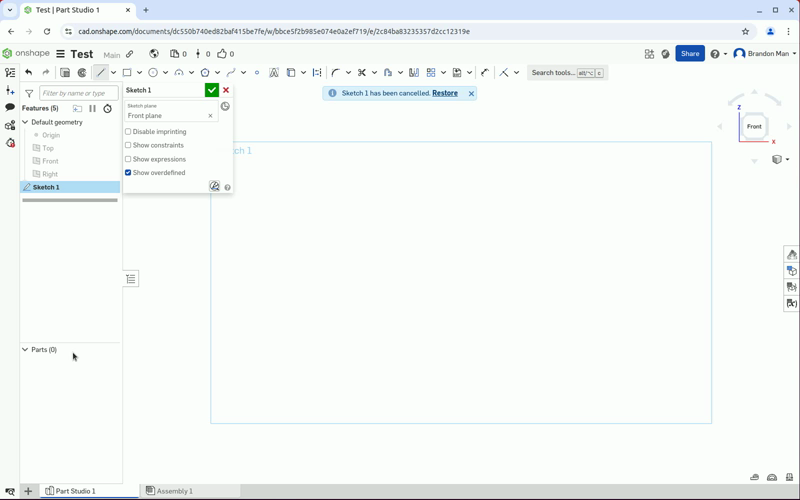
mouse_move(511, 321)
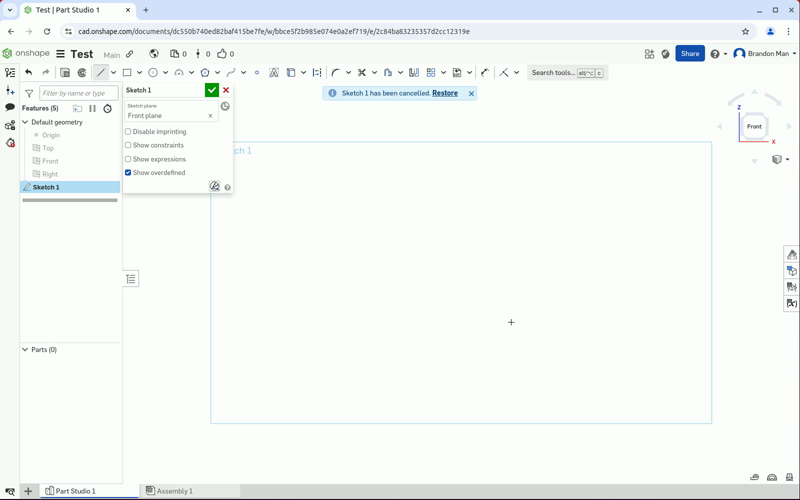
click(511, 321)
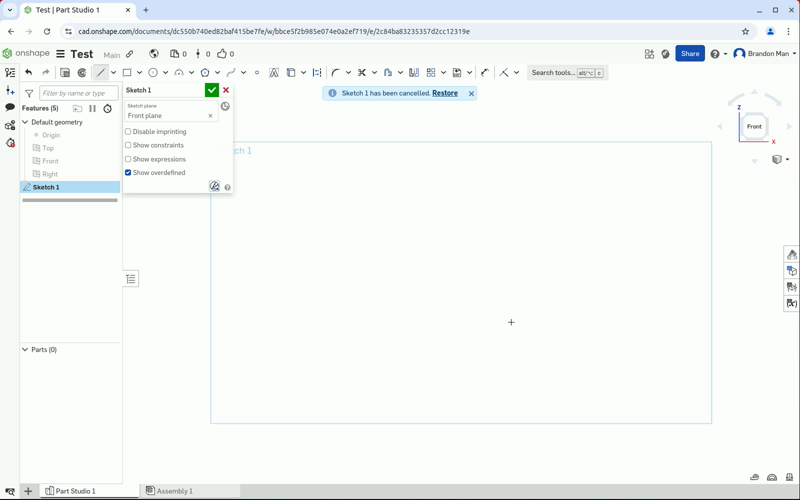
key_up(shift)
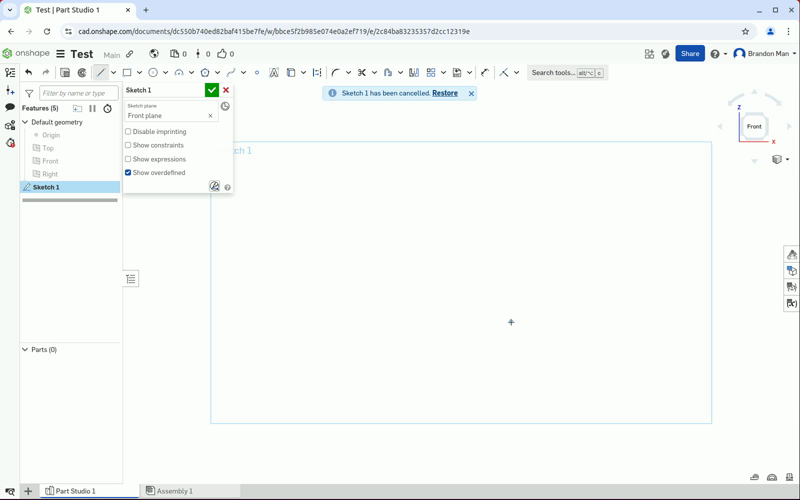
key_down(shift)
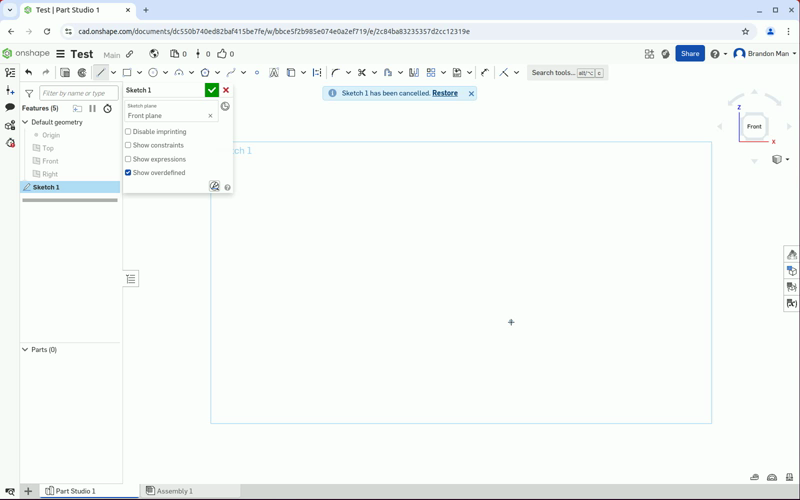
mouse_move(541, 321)
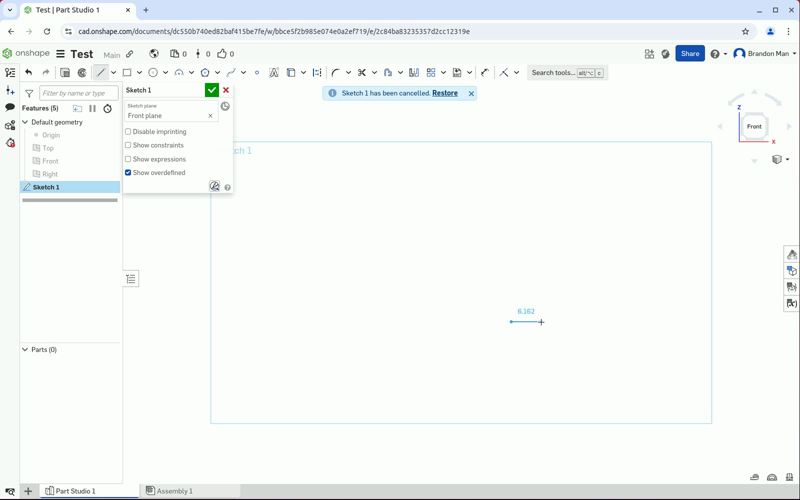
mouse_move(565, 321)
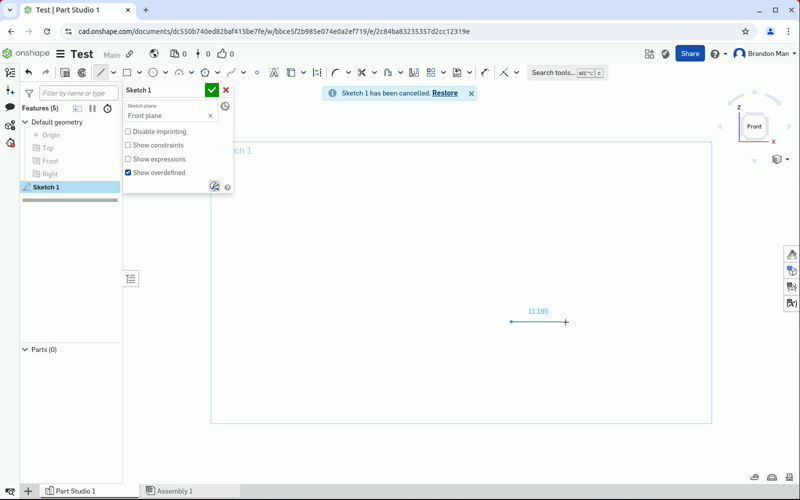
click(565, 321)
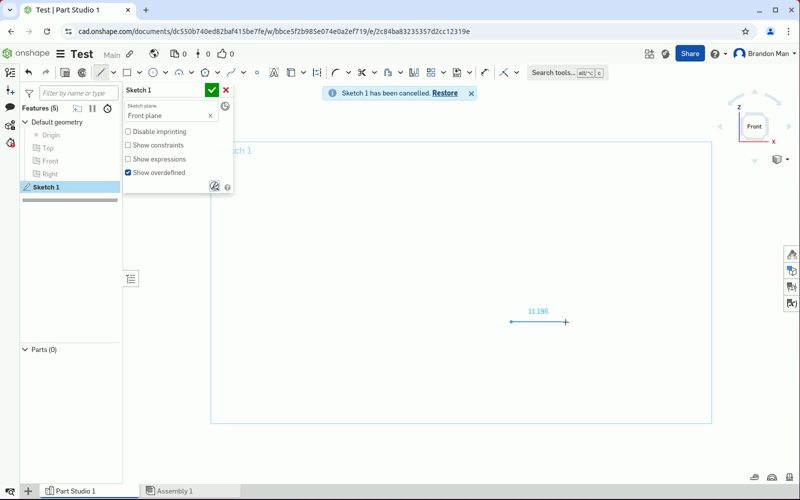
key_up(shift)
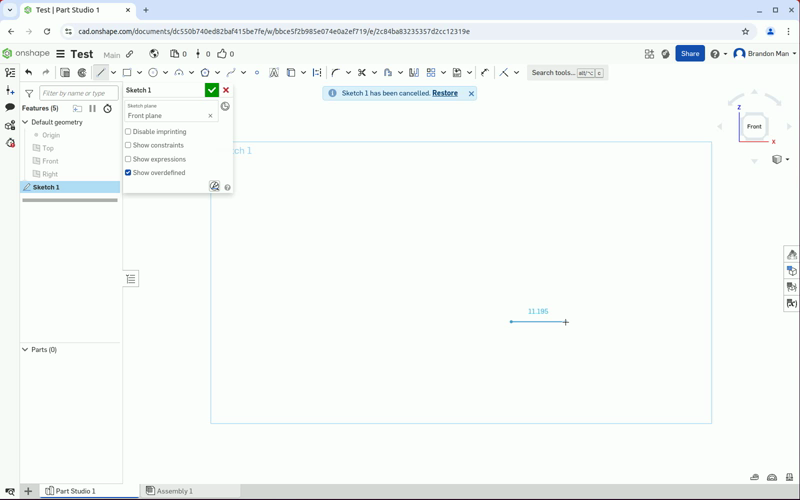
key(esc)
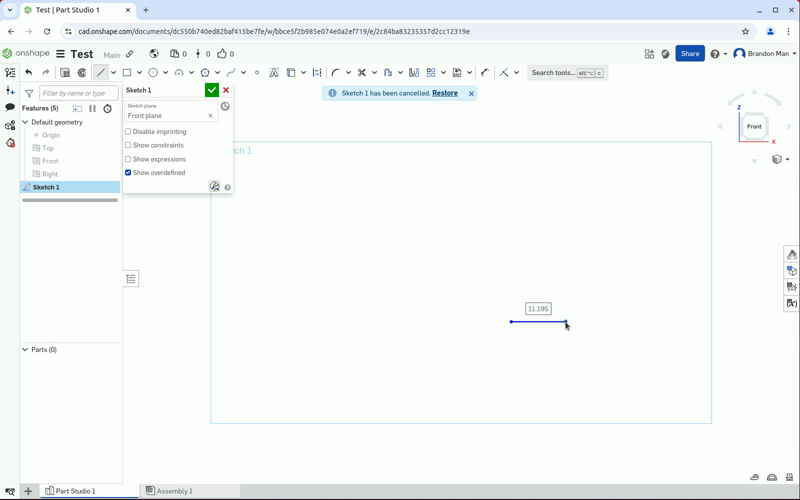
key(a)
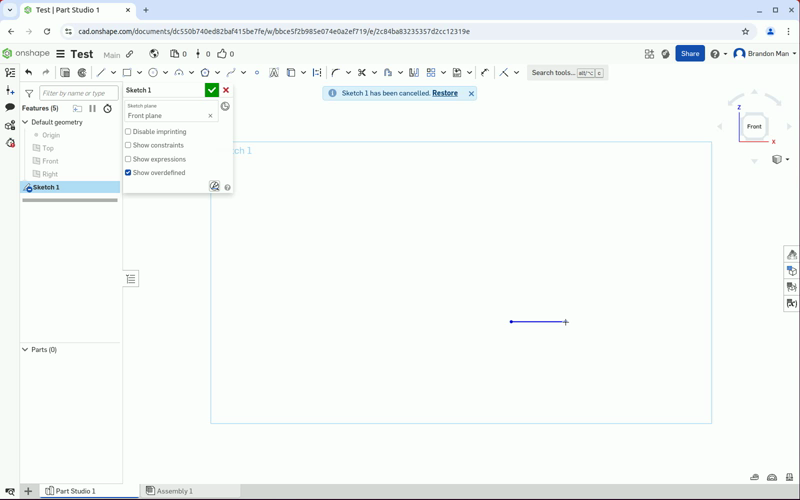
mouse_move(565, 321)
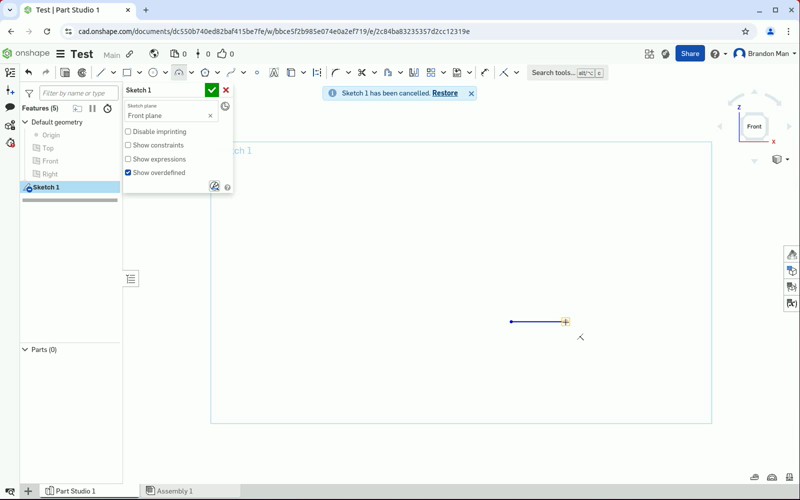
click(565, 321)
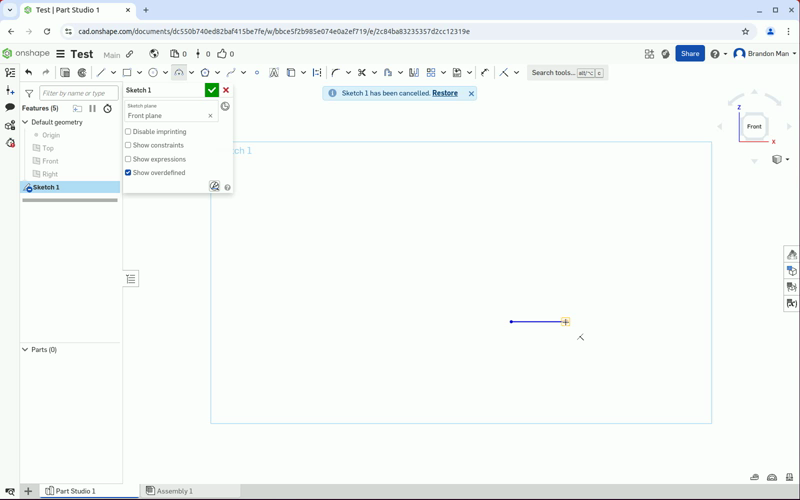
key_down(shift)
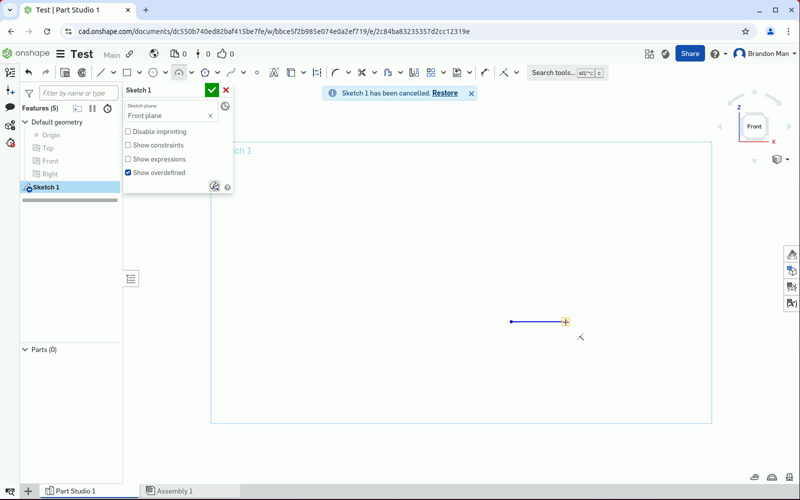
mouse_move(565, 243)
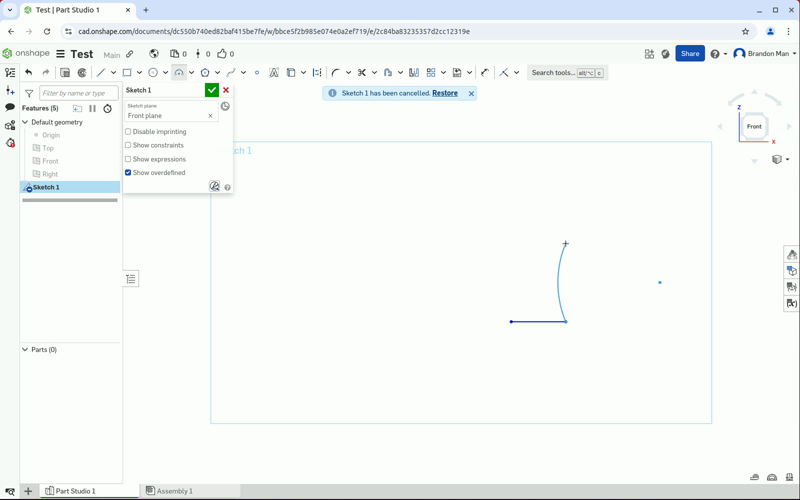
click(565, 243)
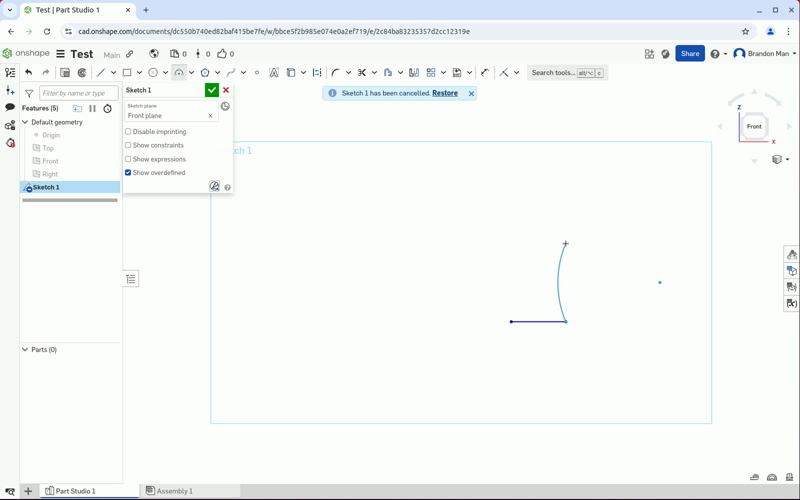
mouse_move(347, 282)
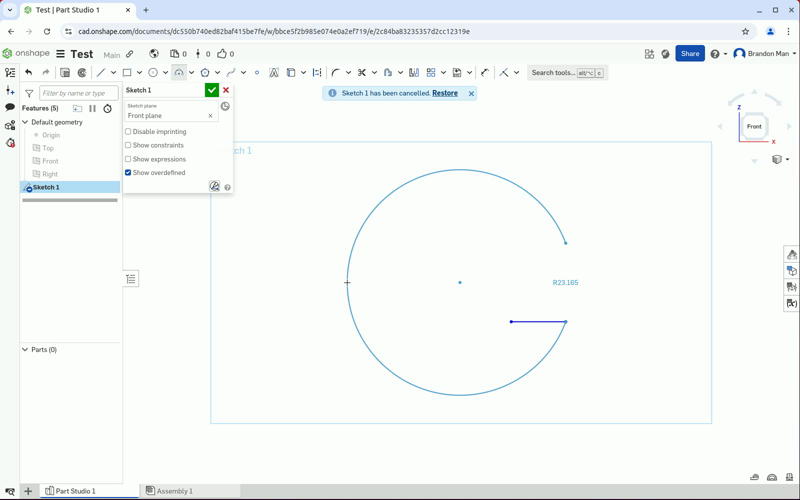
click(347, 282)
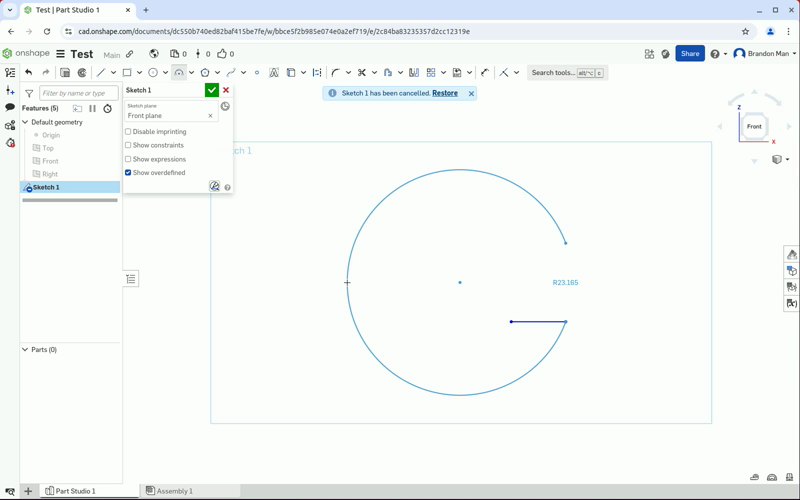
key_up(shift)
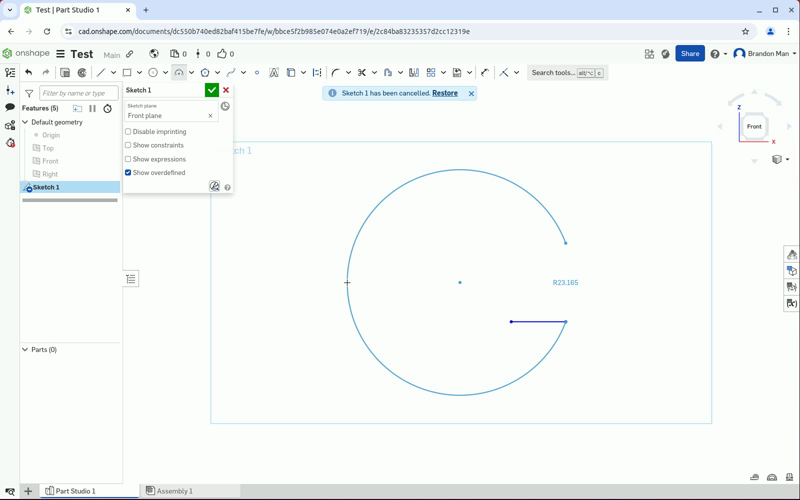
key(esc)
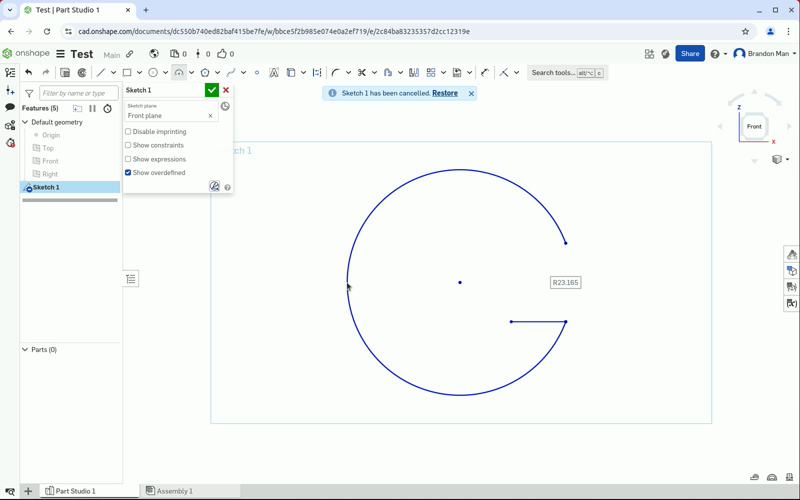
key(l)
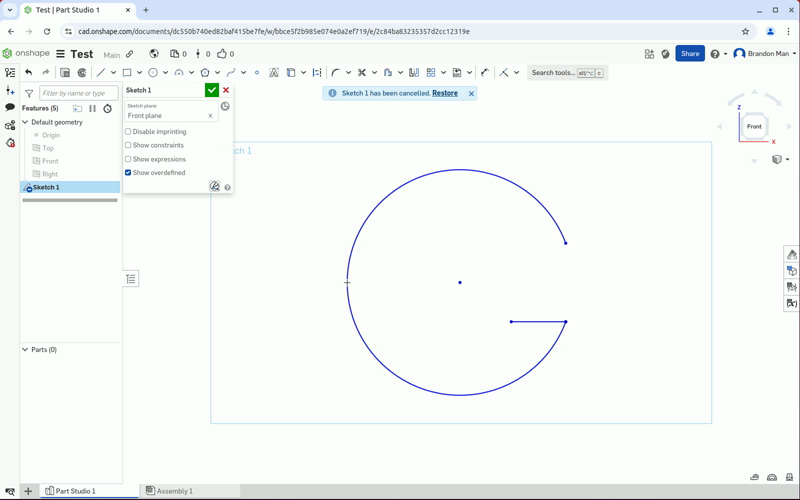
mouse_move(565, 243)
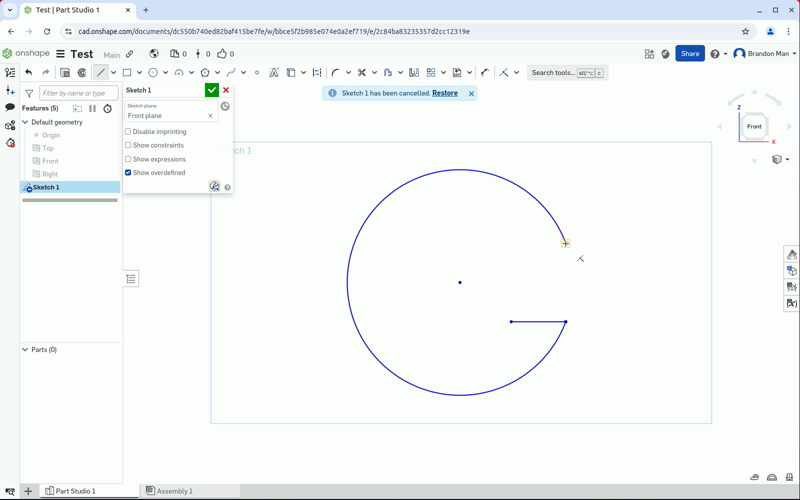
click(565, 243)
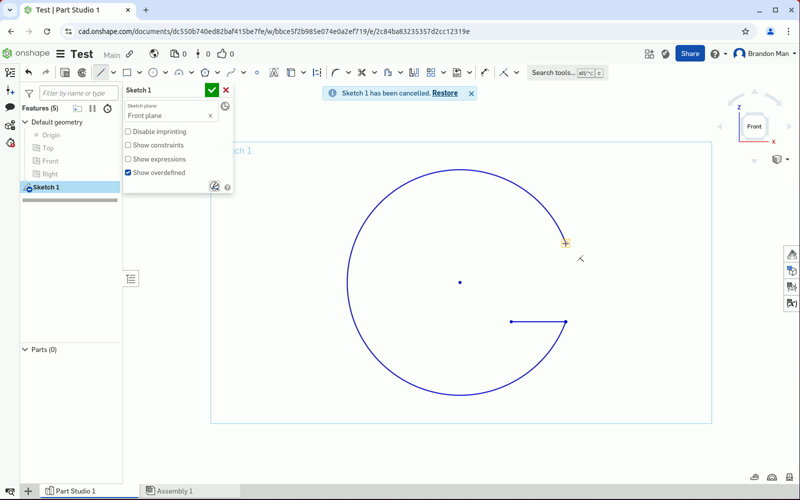
key_down(shift)
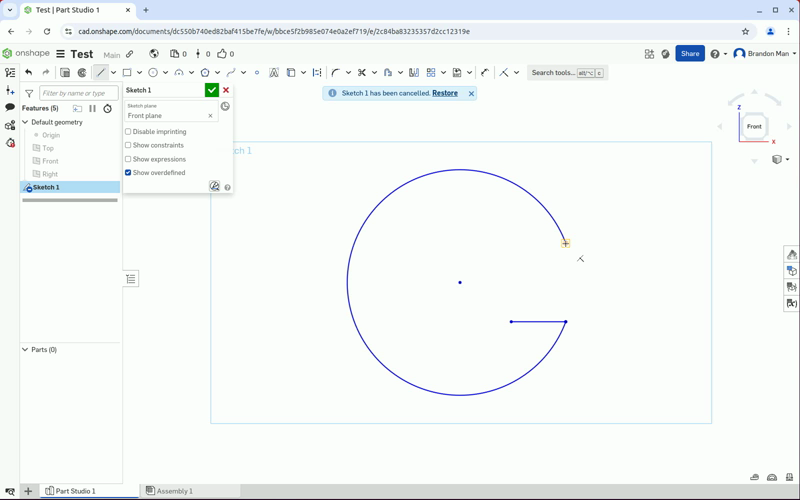
mouse_move(589, 243)
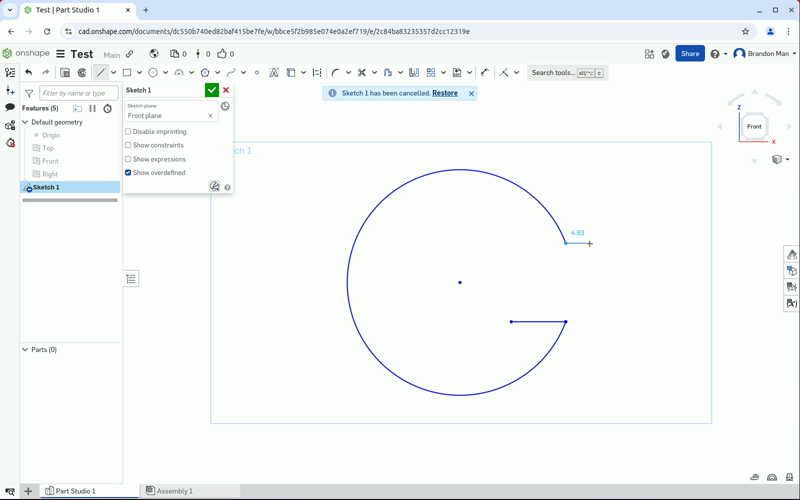
mouse_move(511, 243)
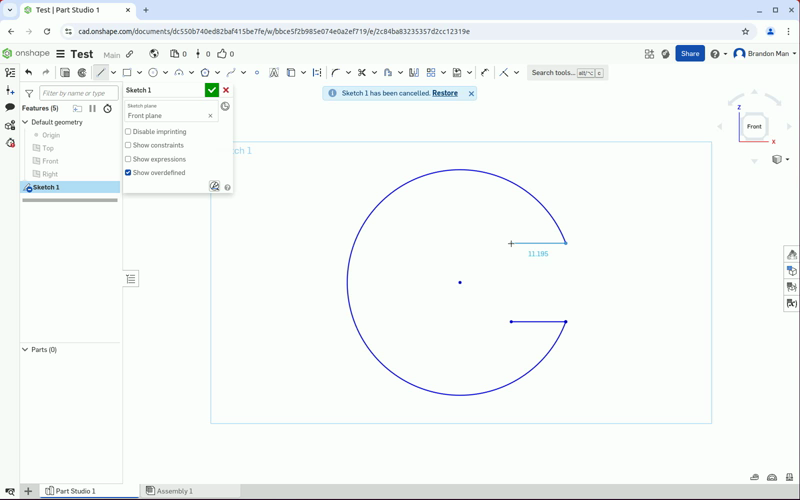
click(511, 243)
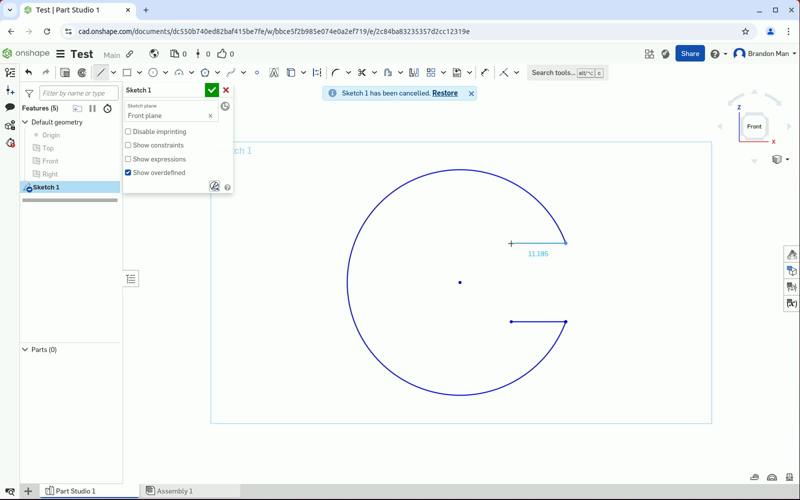
key_up(shift)
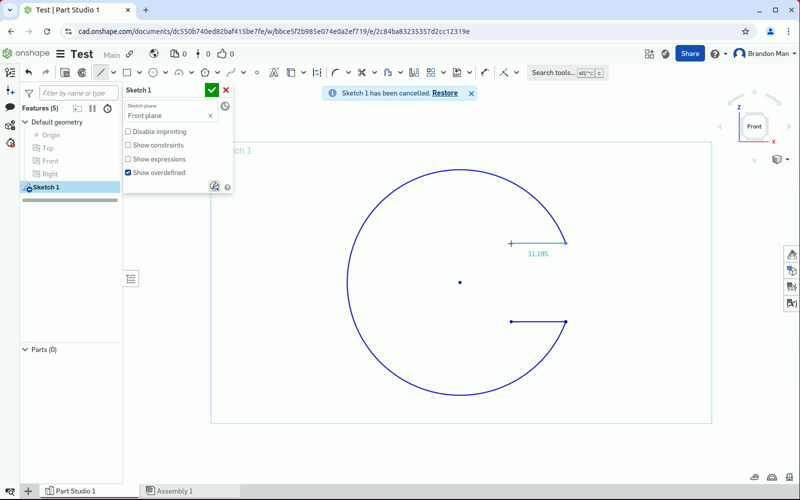
key(esc)
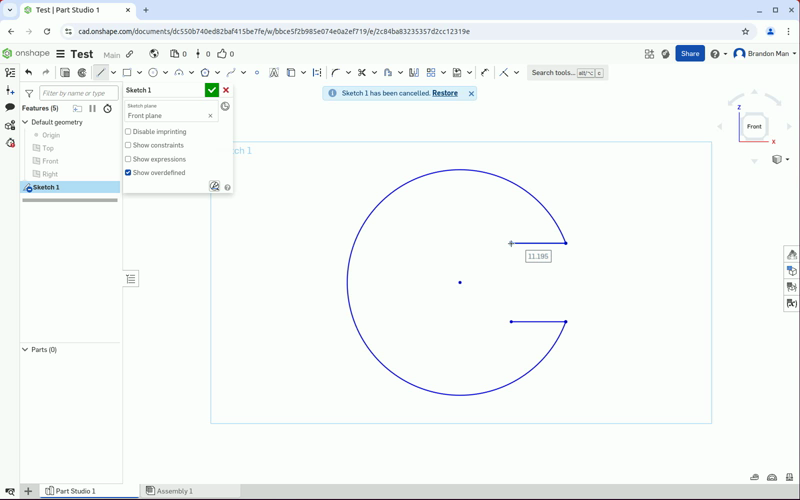
key(a)
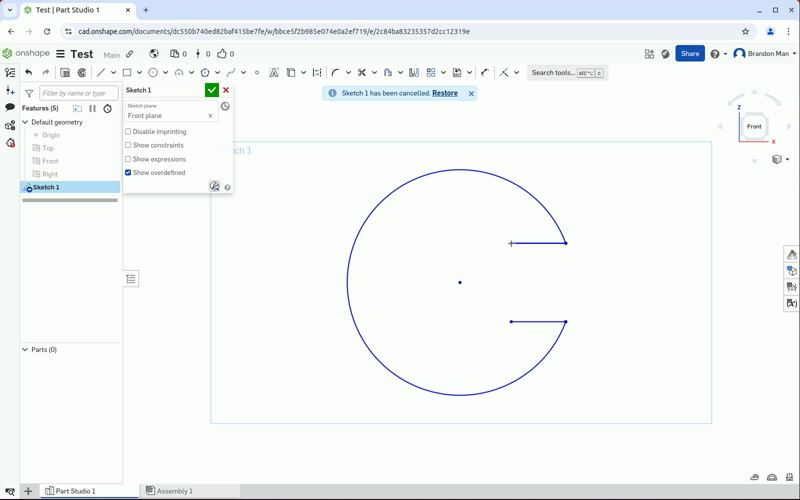
mouse_move(511, 243)
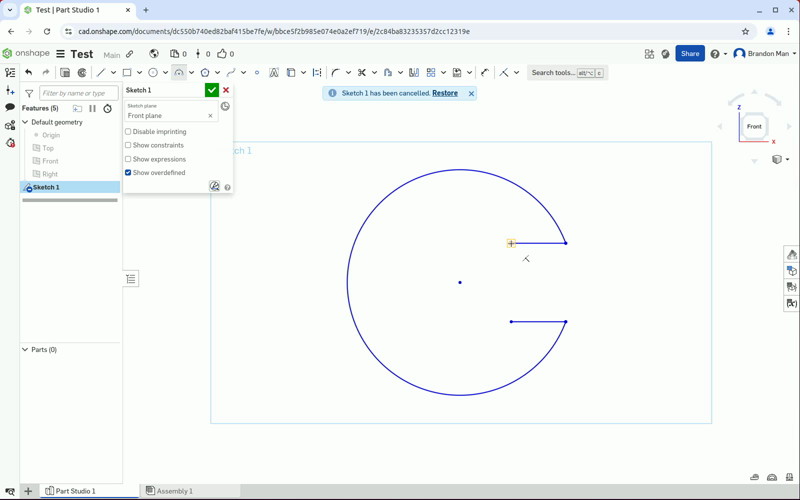
click(511, 243)
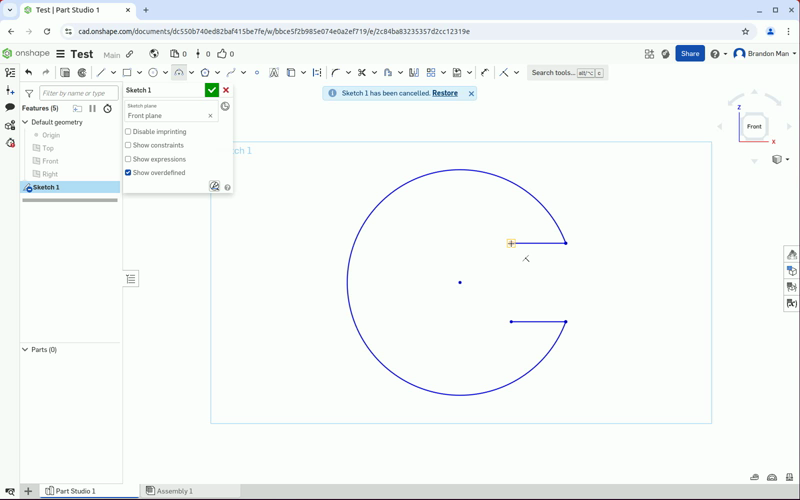
mouse_move(511, 321)
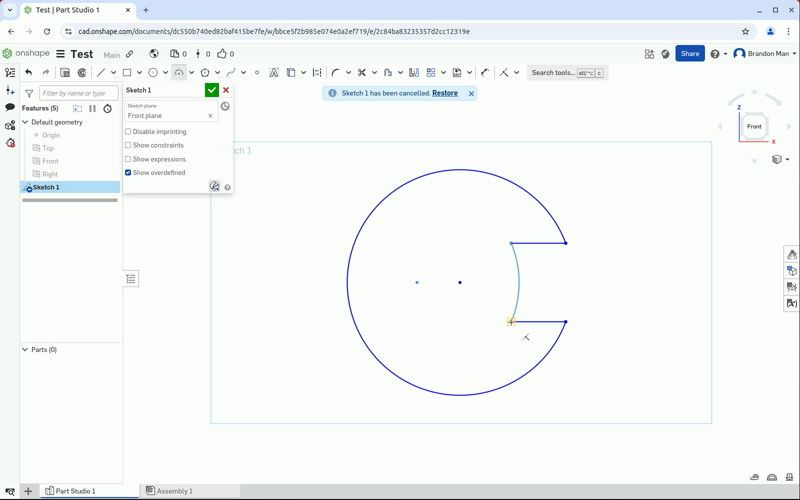
click(511, 321)
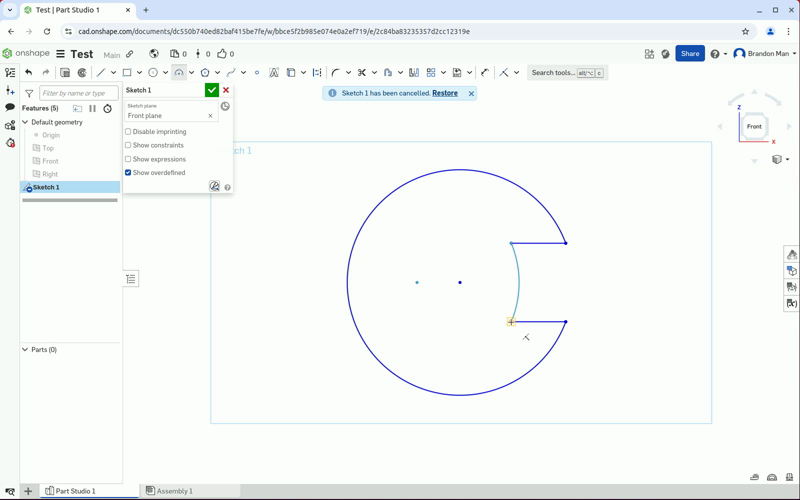
key_down(shift)
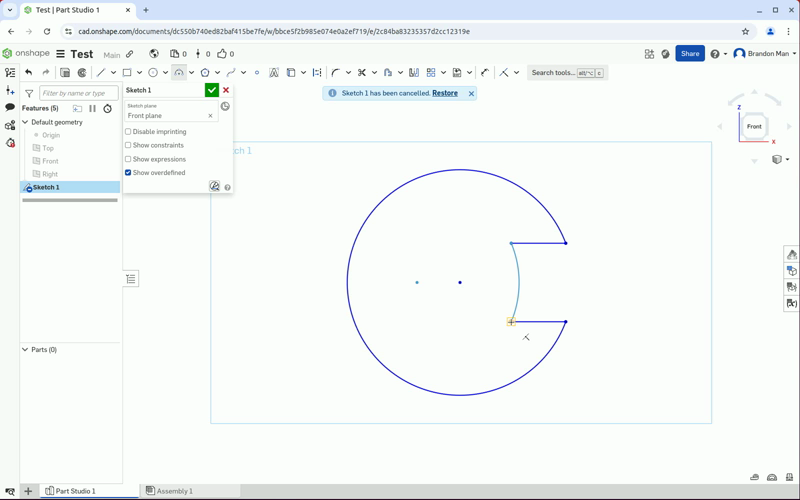
mouse_move(396, 282)
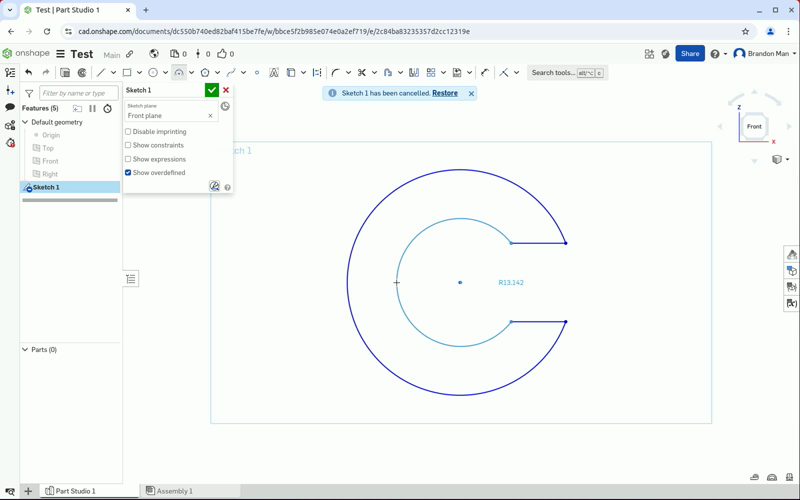
click(396, 282)
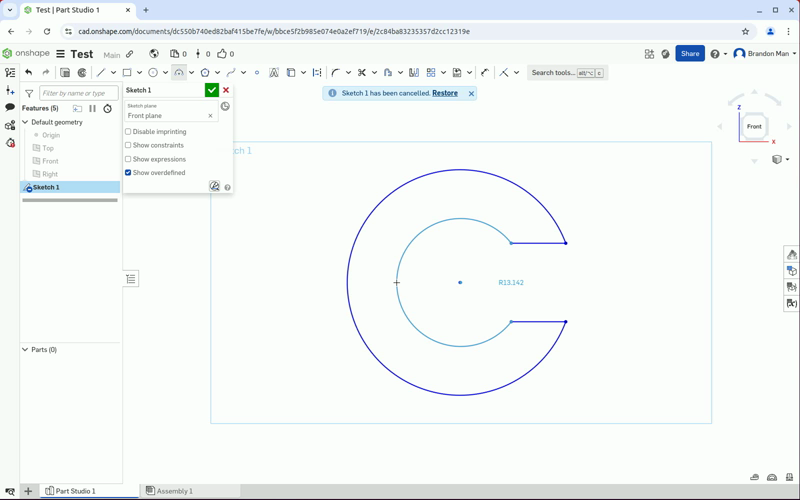
key_up(shift)
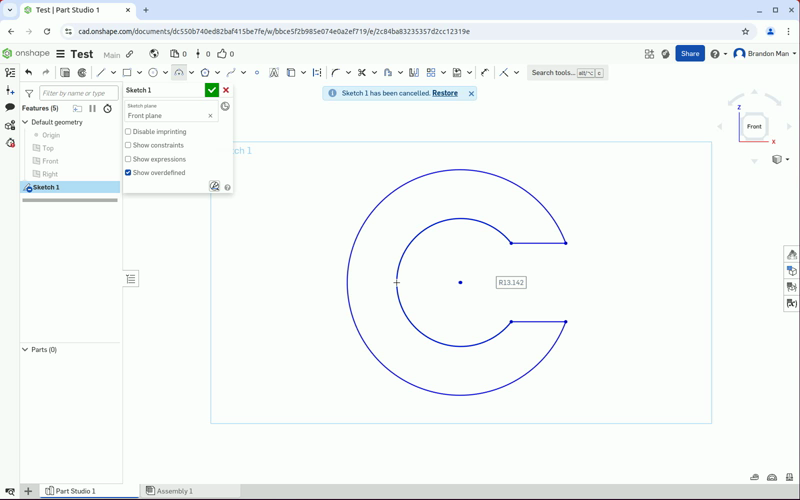
key(esc)
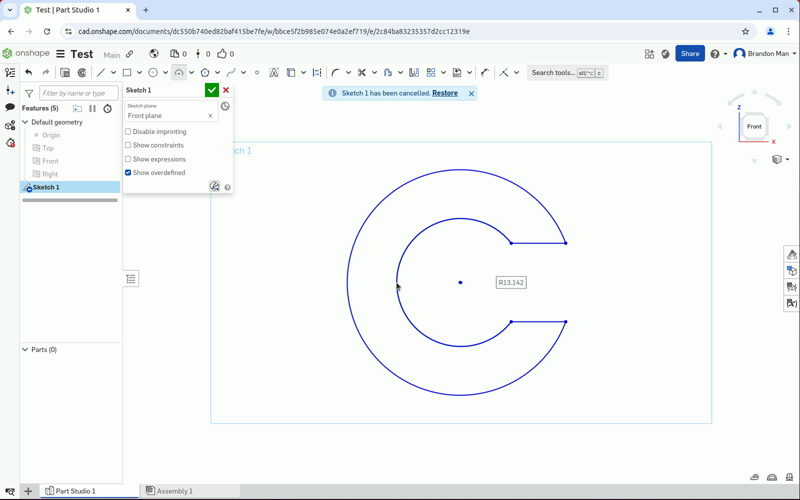
mouse_move(377, 309)
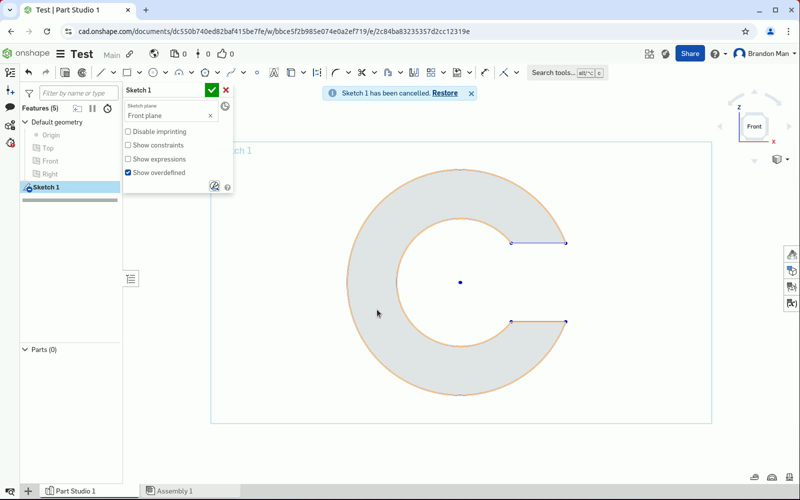
click(377, 309)
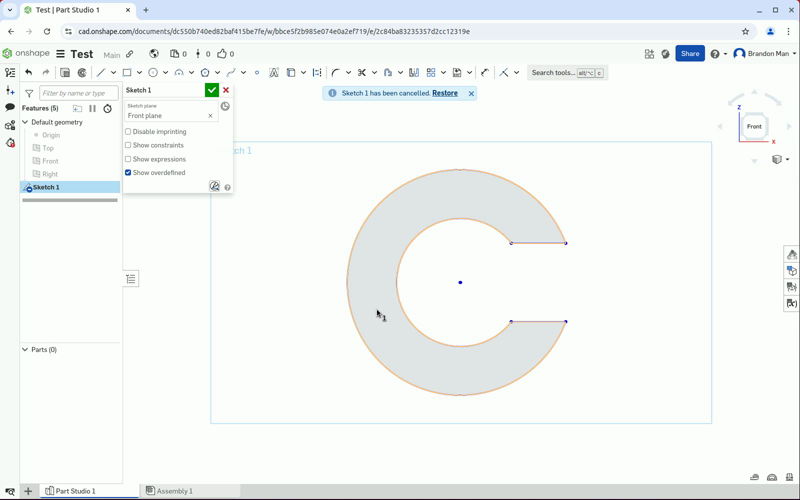
mouse_move(73, 352)
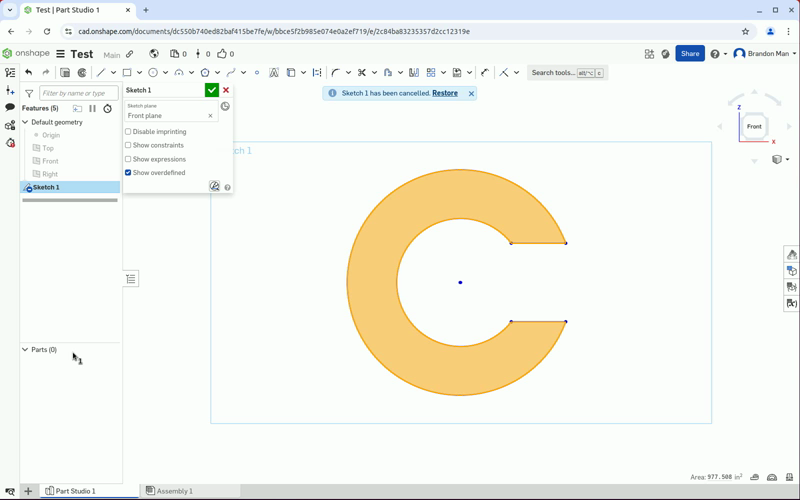
key(shift+y)
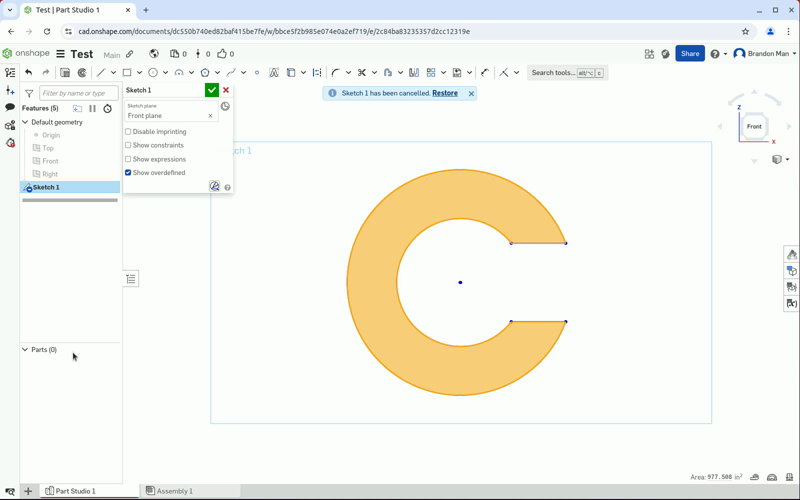
key(shift+e)
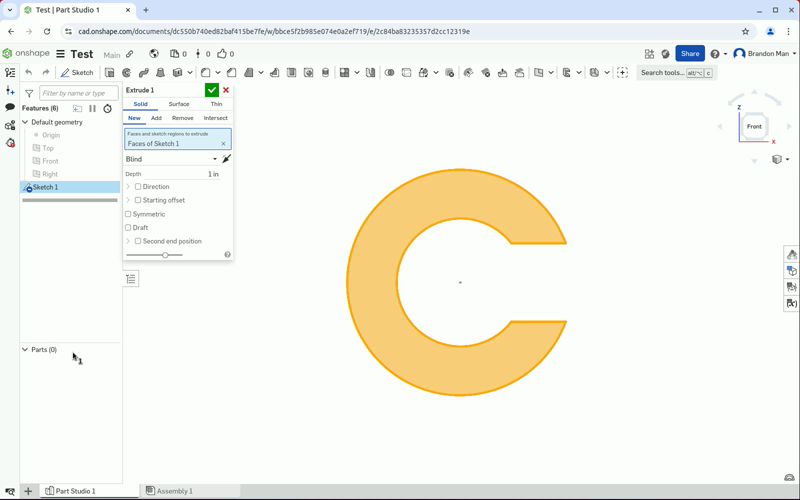
mouse_move(143, 106)
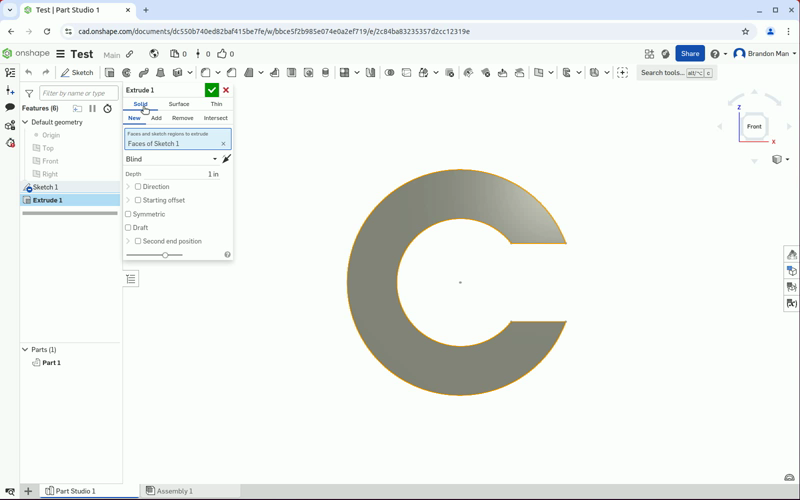
click(143, 106)
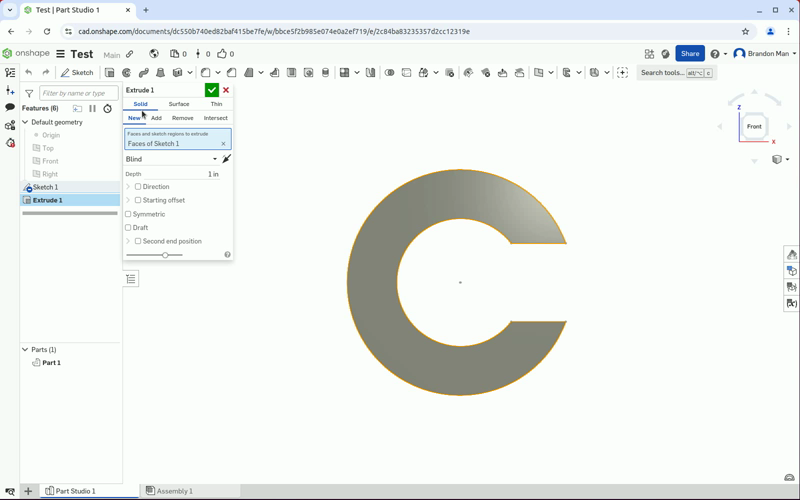
mouse_move(137, 120)
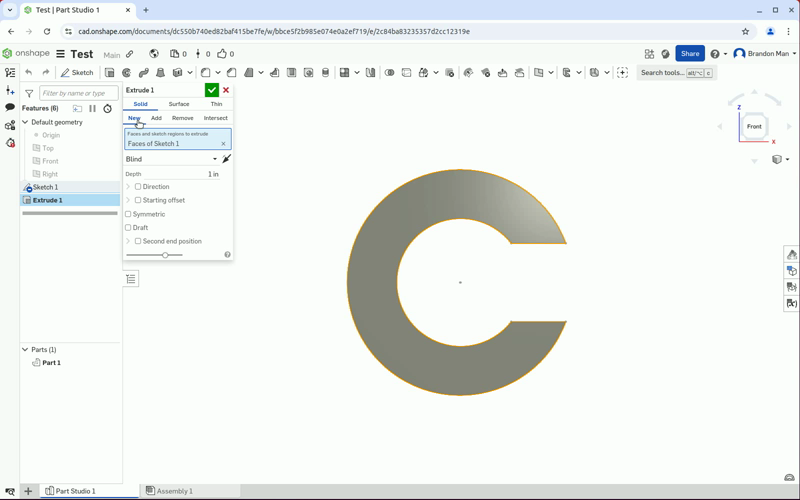
click(137, 120)
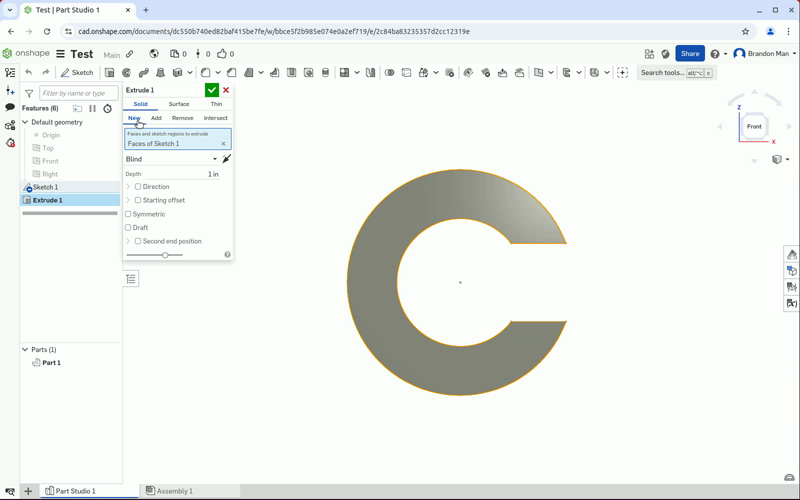
key(tab, 4)
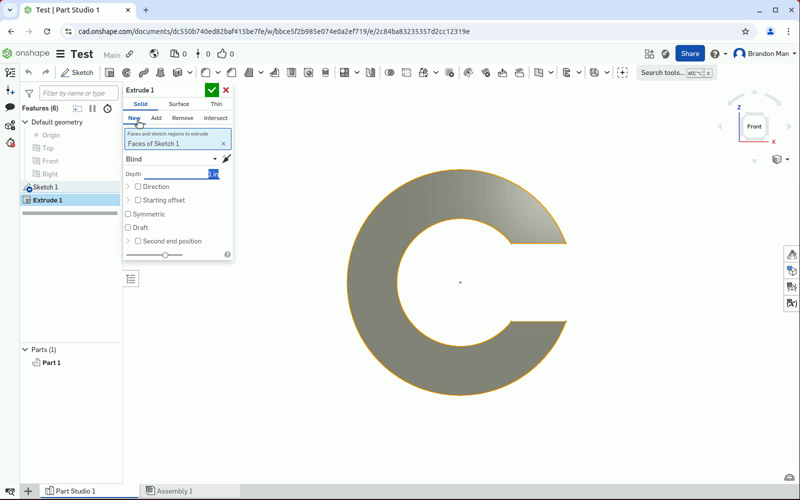
text(4.092)
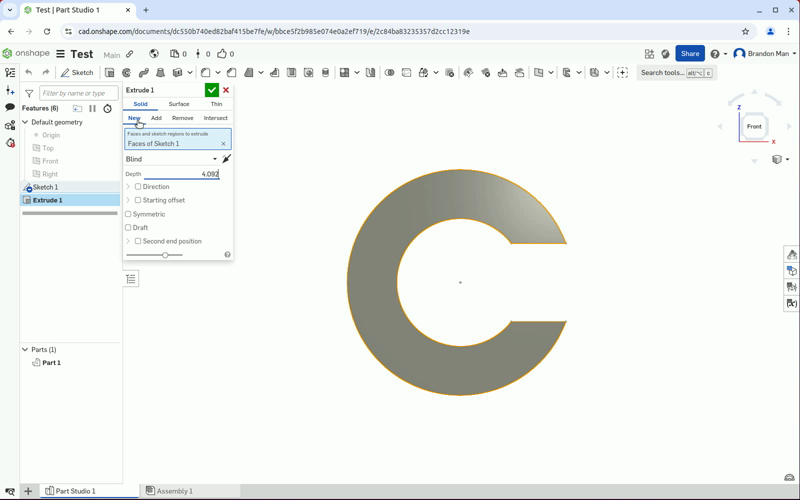
key(enter)
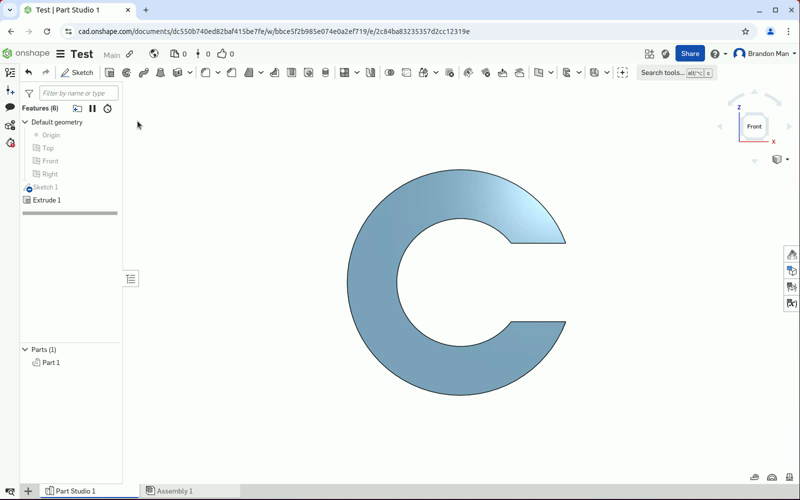
key(shift+h)
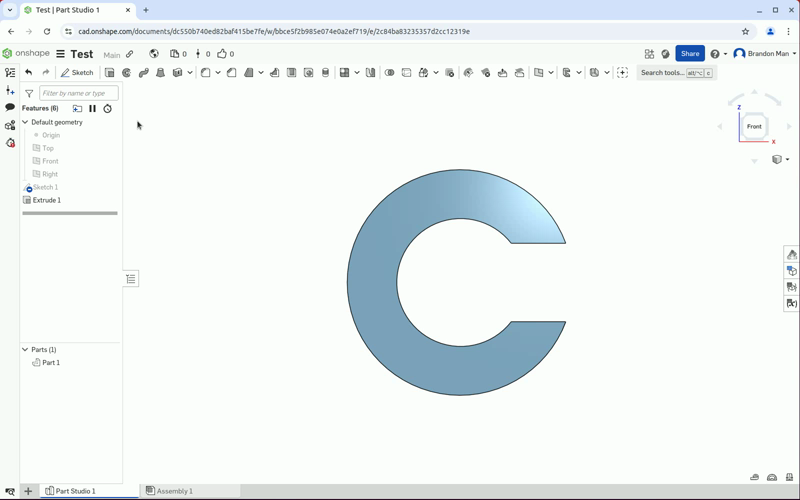
key(shift+h)
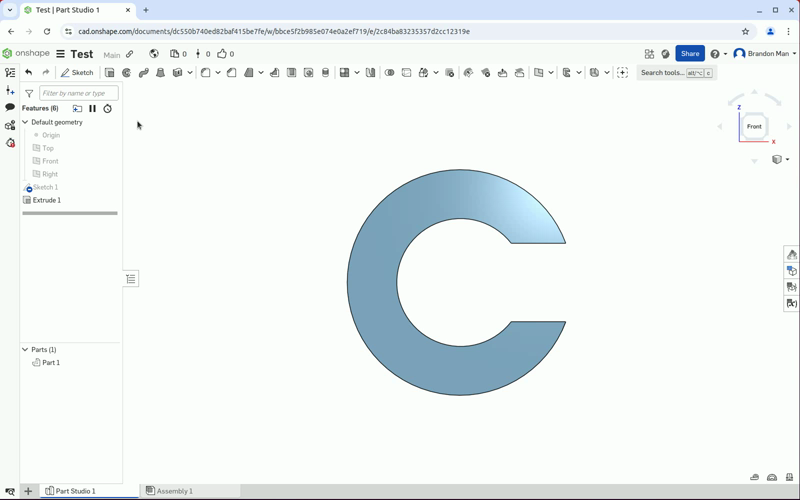
mouse_move(73, 189)
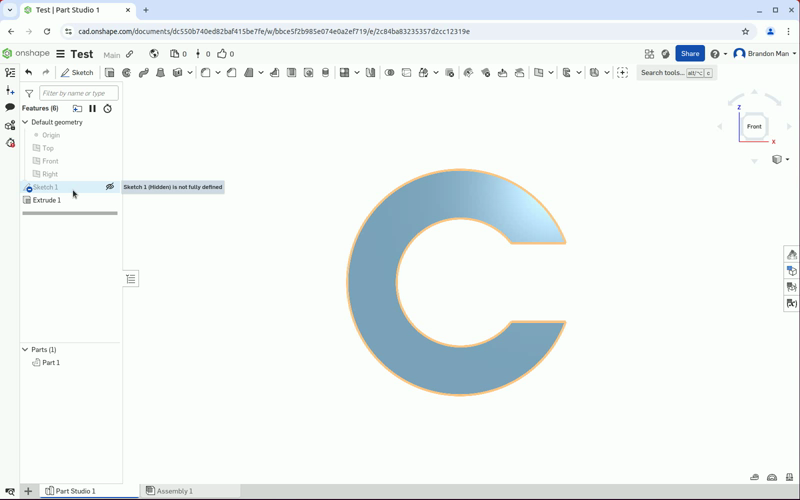
click(73, 189)
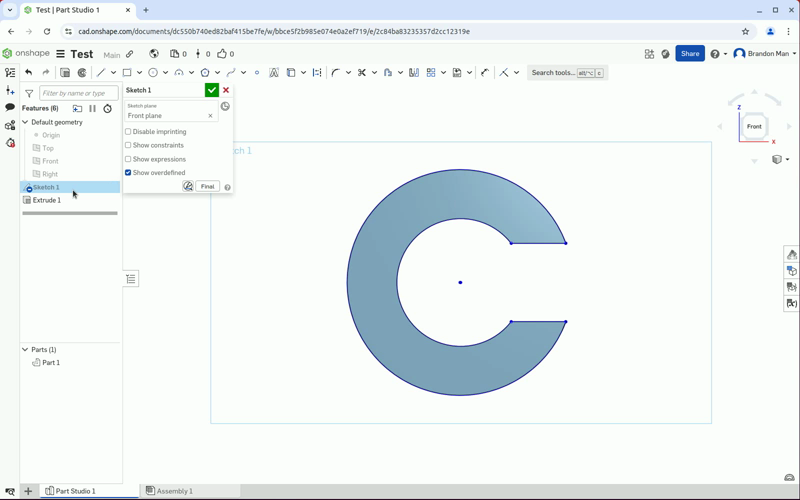
mouse_move(229, 92)
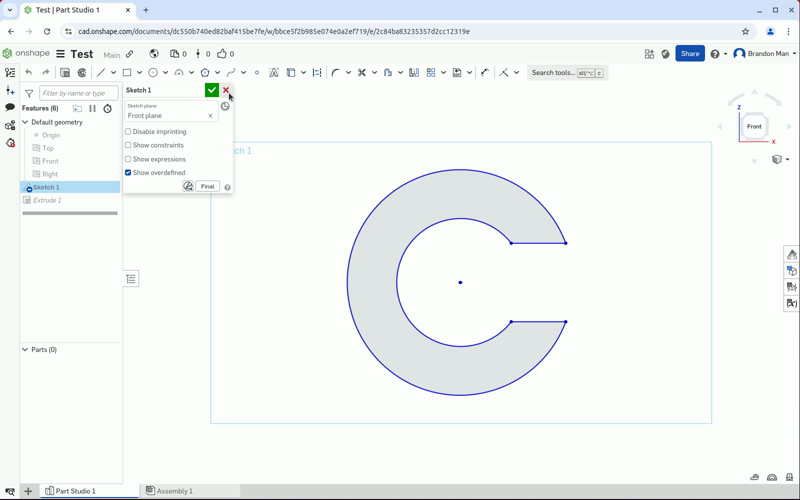
click(229, 92)
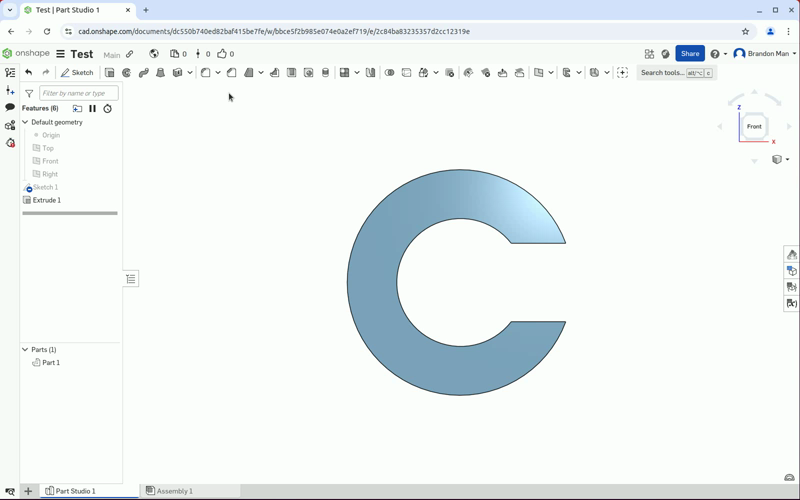
mouse_move(541, 75)
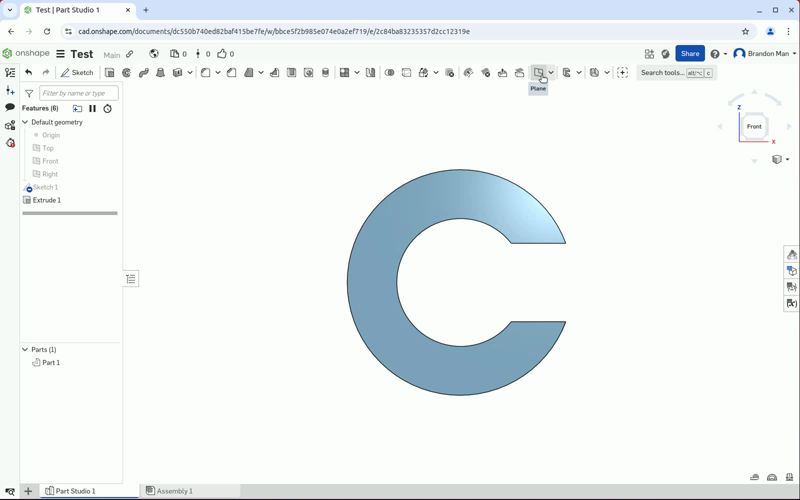
click(541, 75)
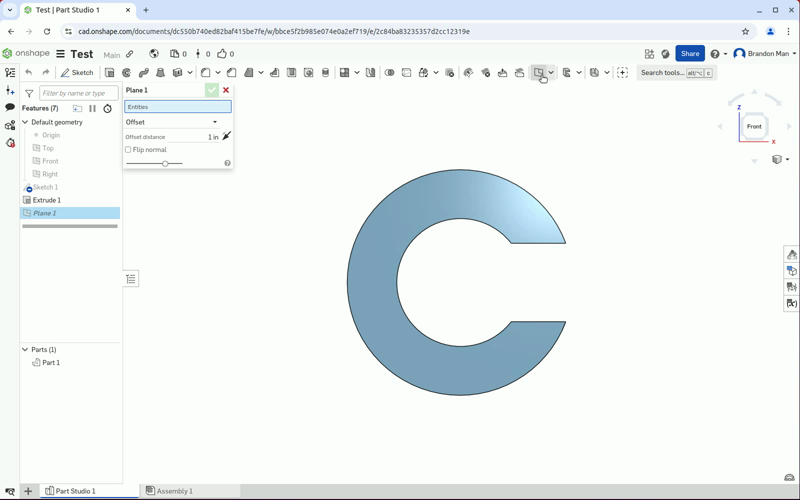
mouse_move(73, 163)
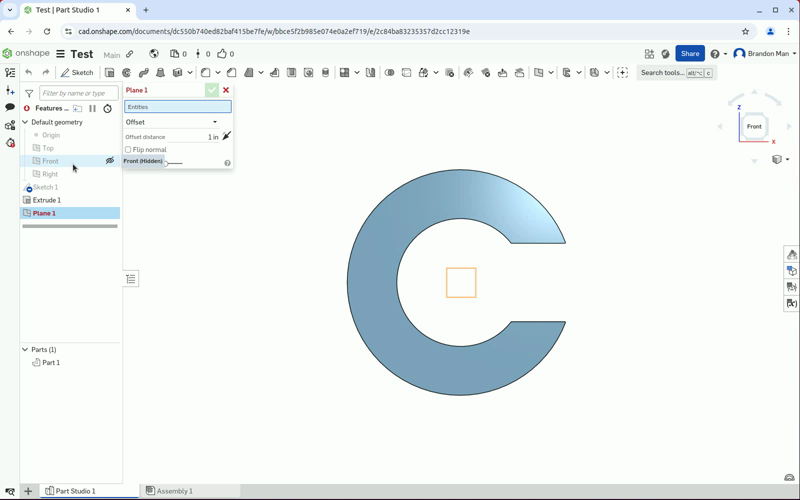
click(73, 163)
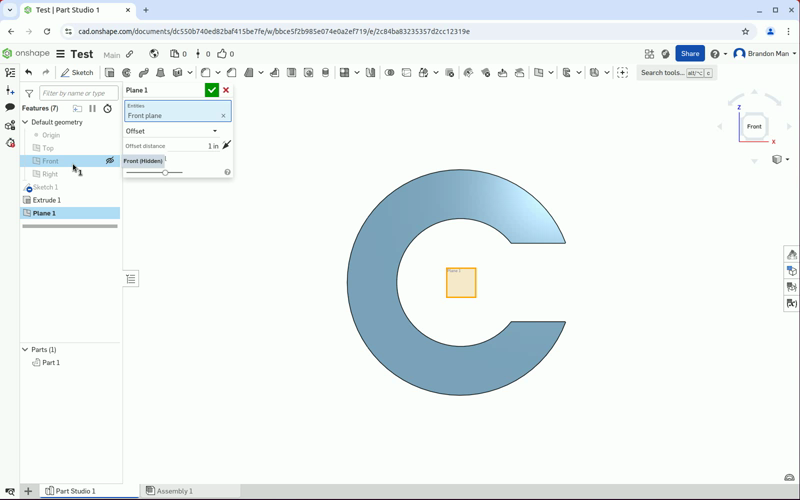
key(tab, 2)
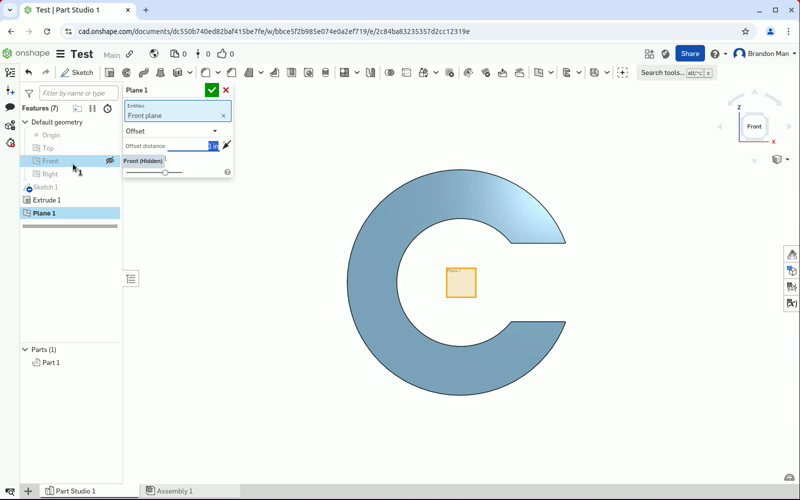
text(4.098)
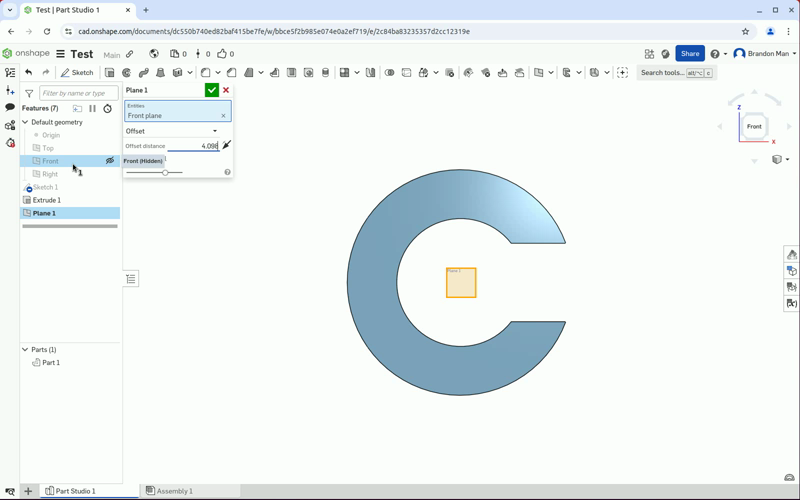
key(enter, 2)
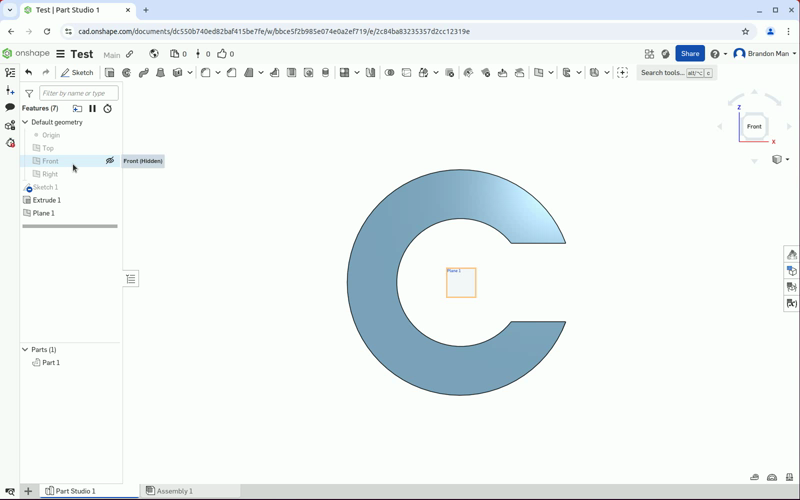
key(shift+s)
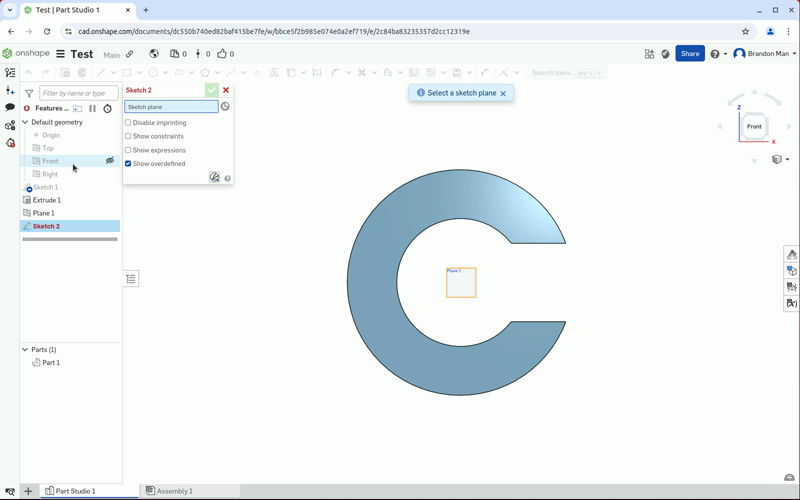
mouse_move(73, 215)
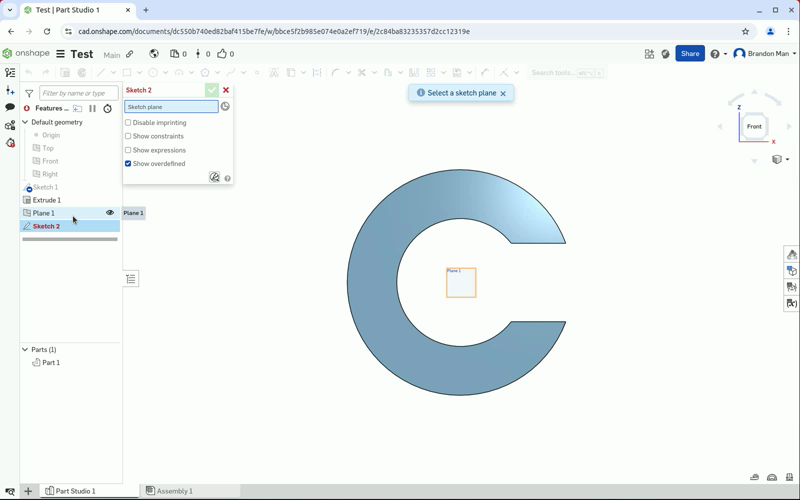
click(73, 215)
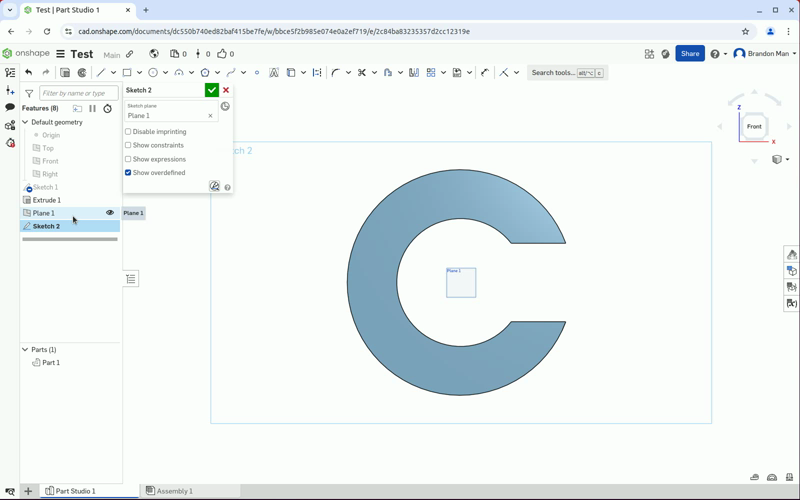
mouse_move(73, 352)
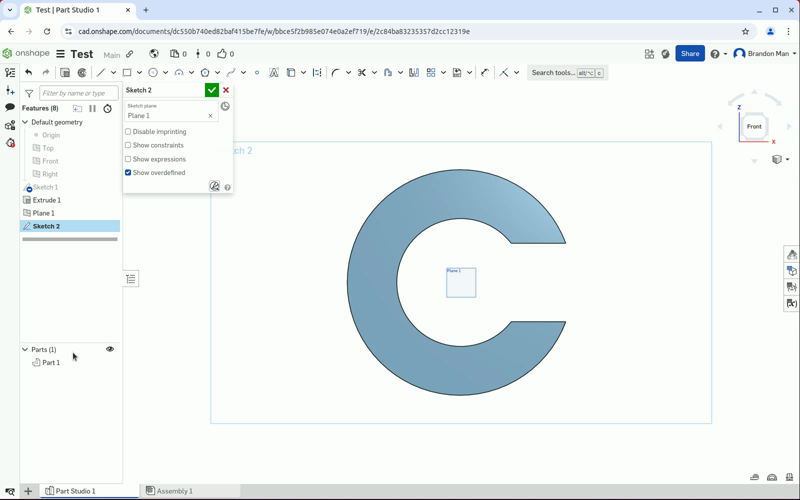
key(y)
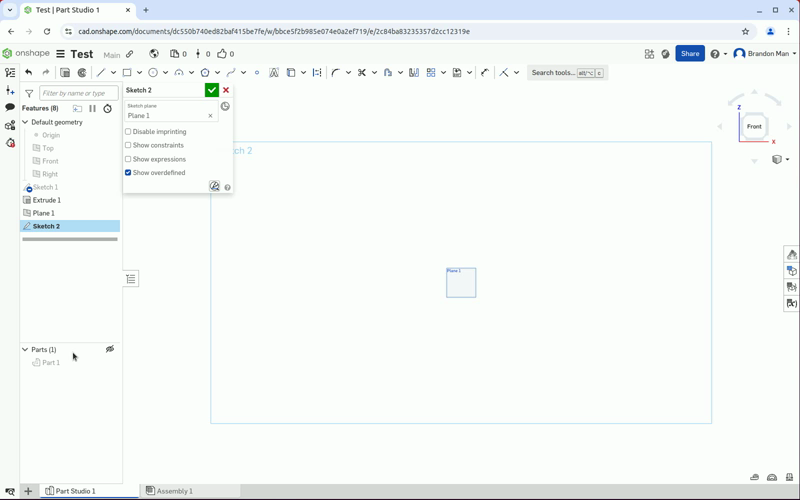
key(l)
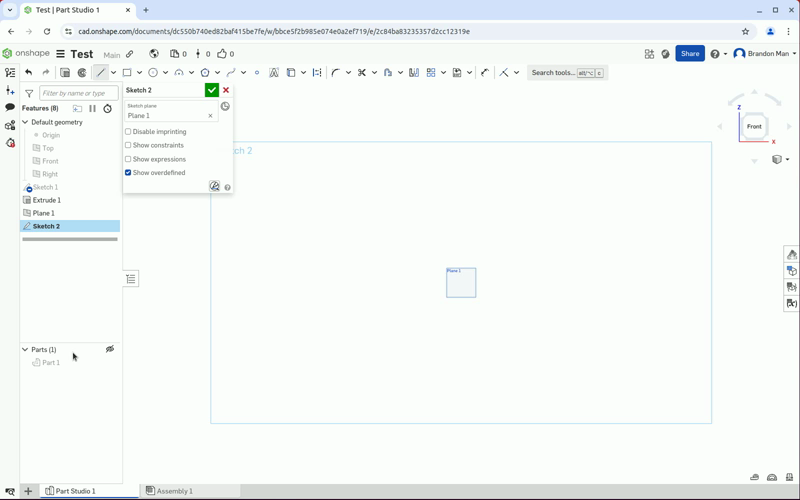
key_down(shift)
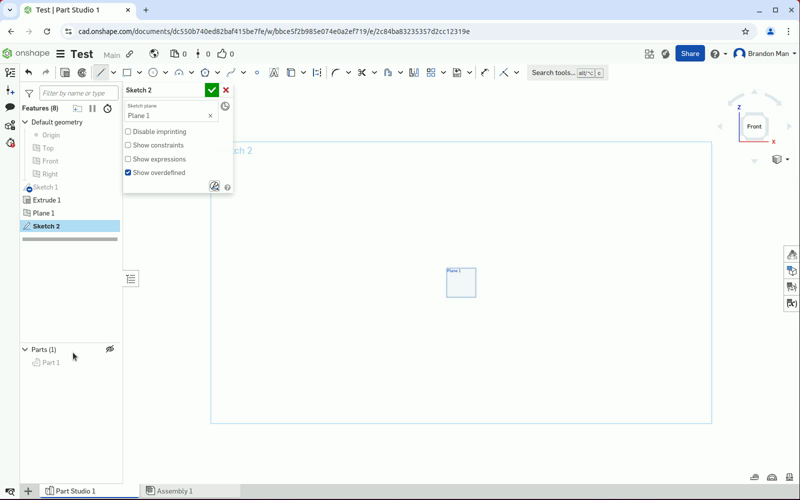
mouse_move(397, 216)
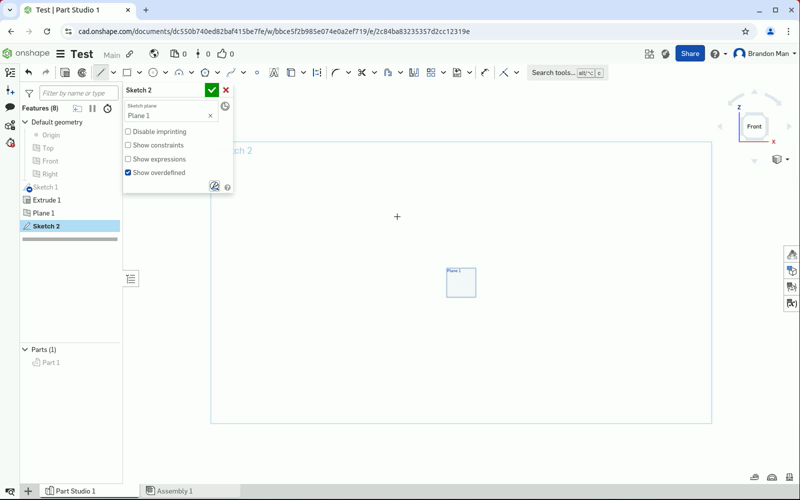
click(397, 216)
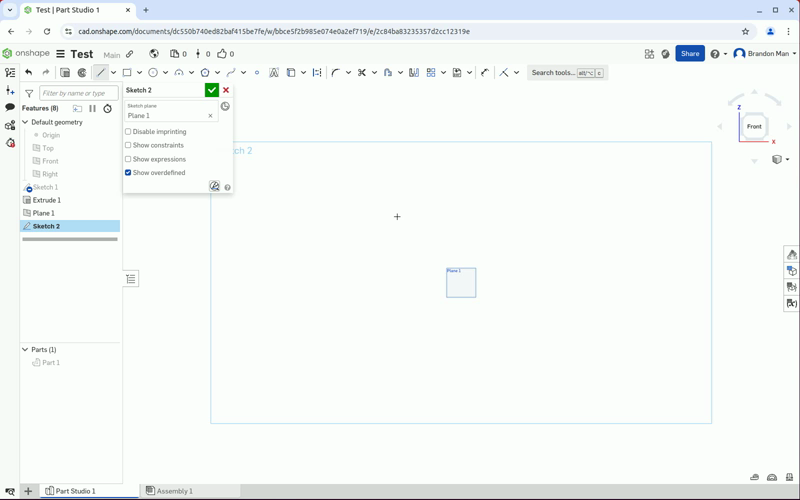
key_up(shift)
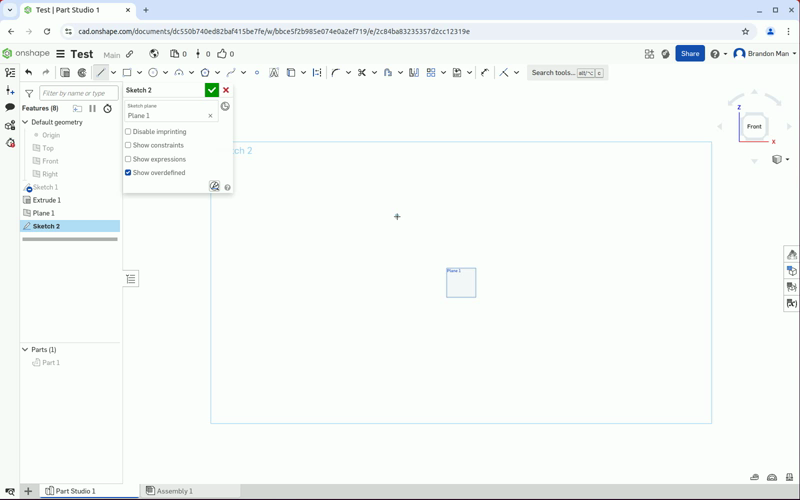
key_down(shift)
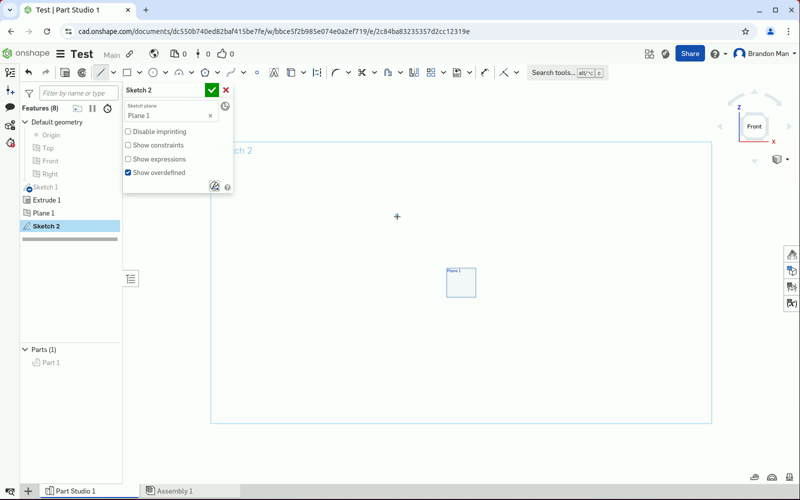
mouse_move(526, 216)
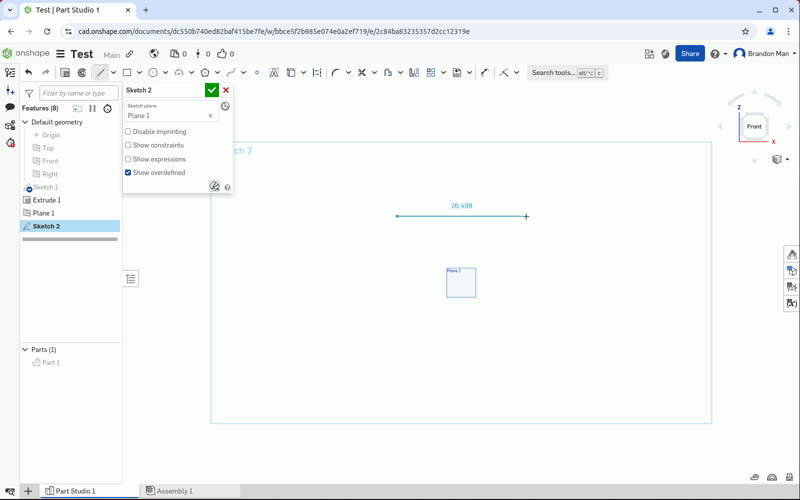
click(526, 216)
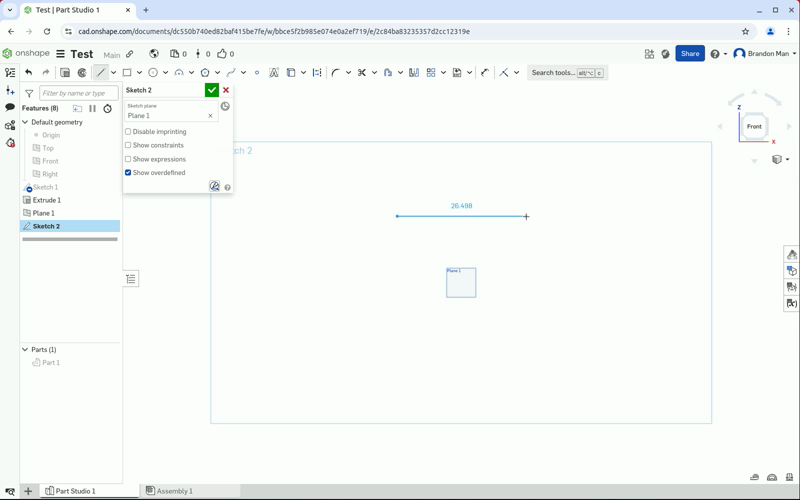
key_up(shift)
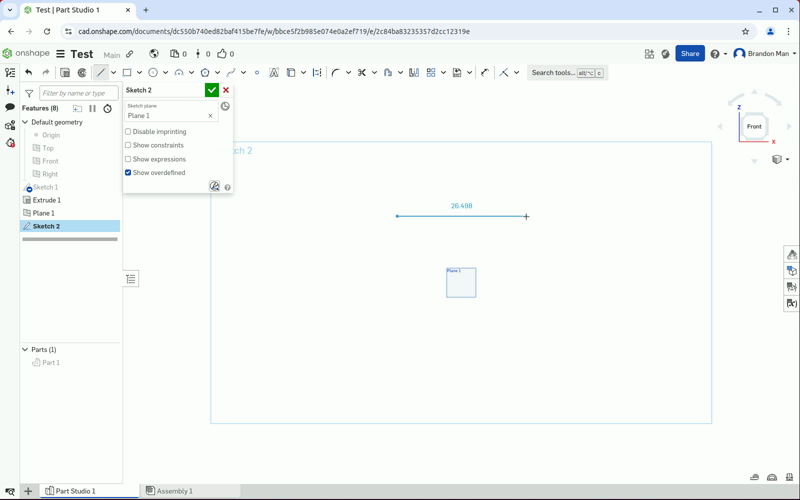
key_down(shift)
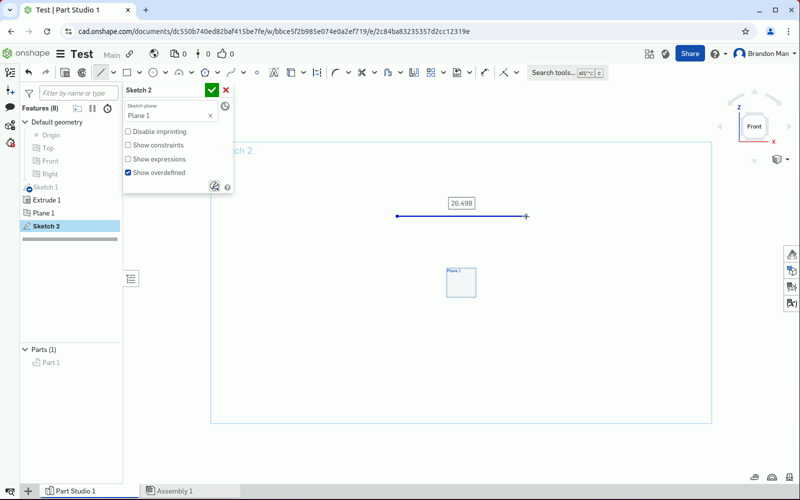
mouse_move(556, 216)
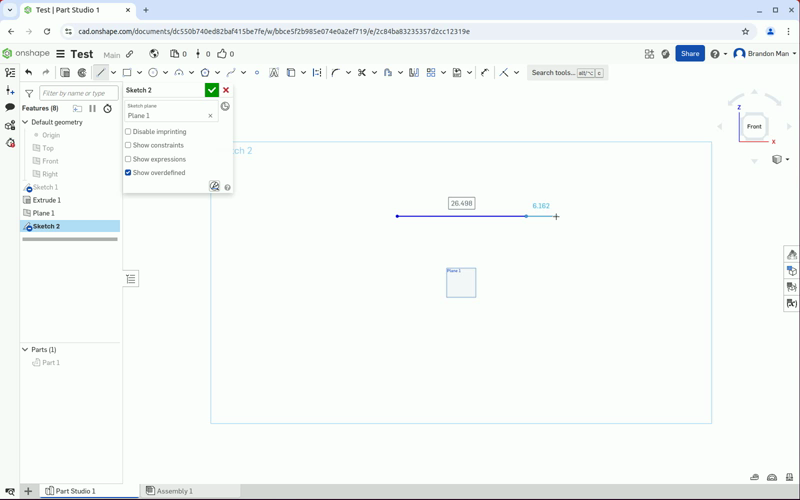
mouse_move(526, 197)
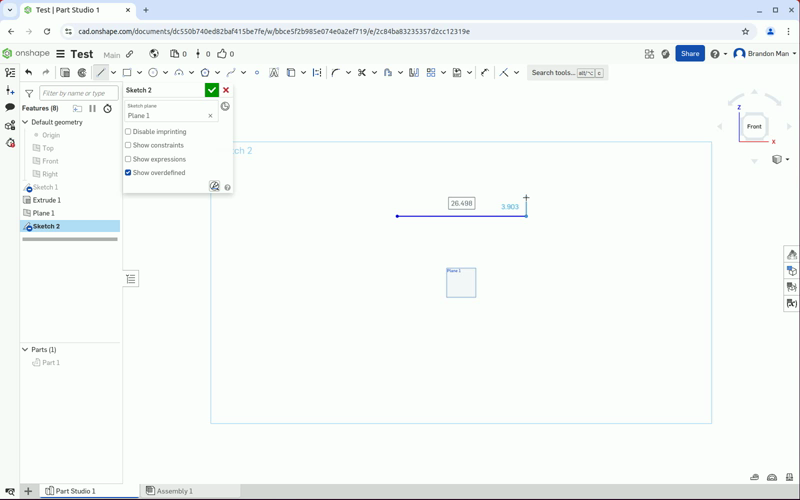
click(526, 197)
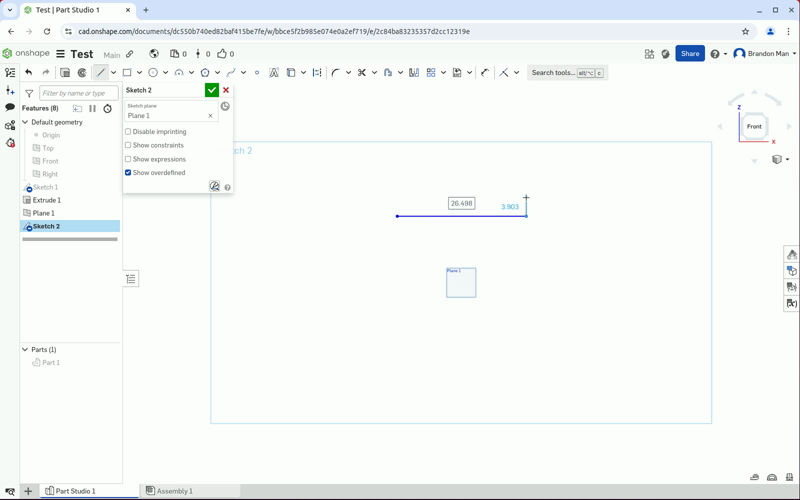
key_up(shift)
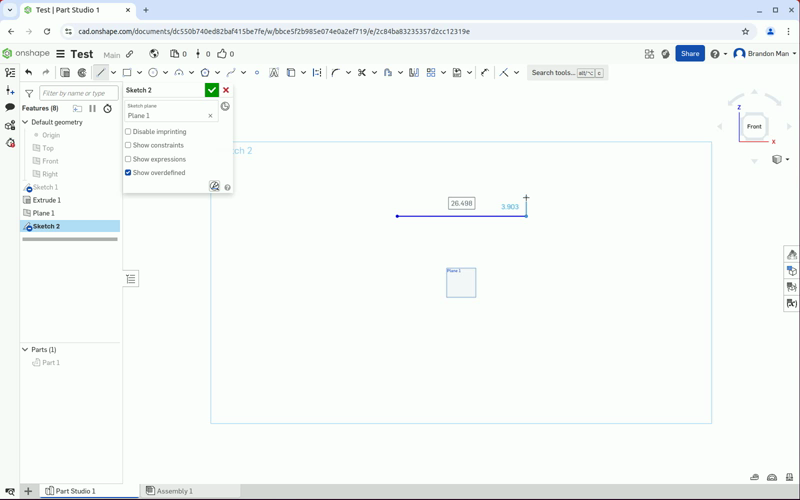
key_down(shift)
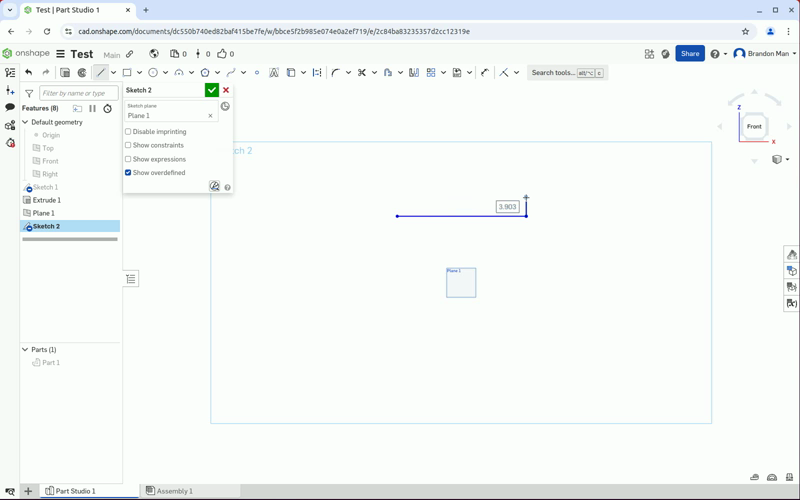
mouse_move(397, 197)
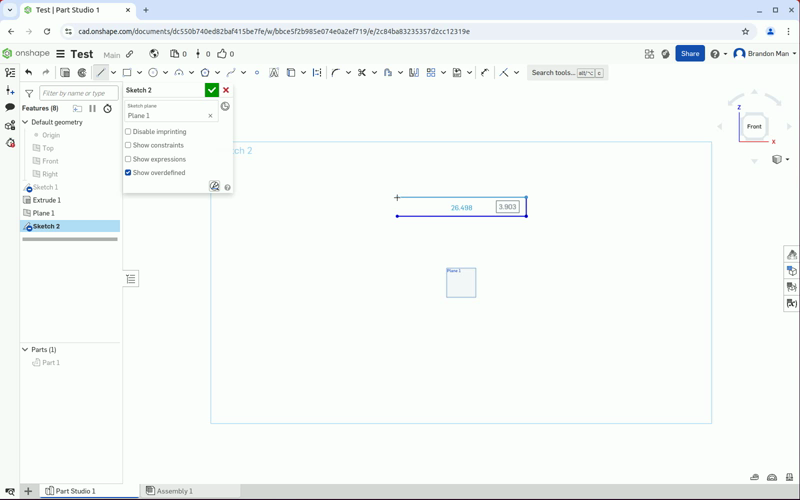
click(397, 197)
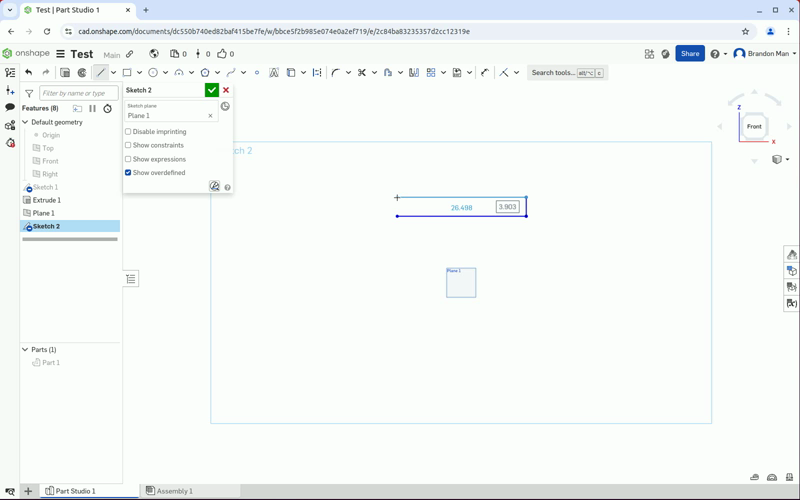
key_up(shift)
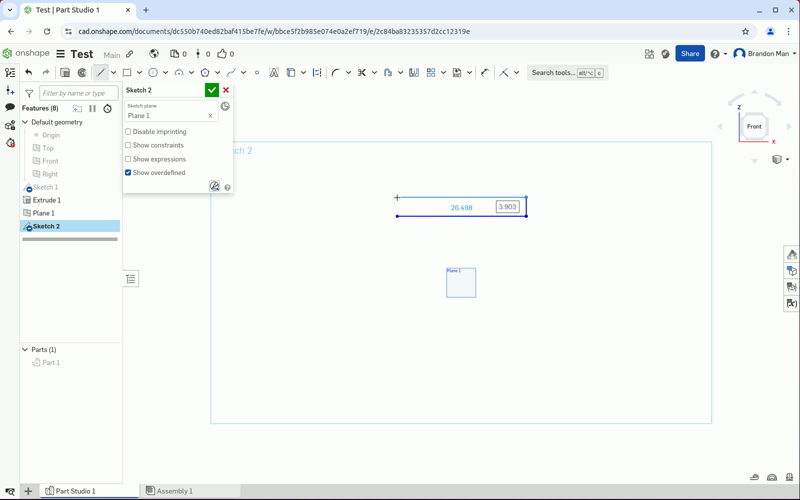
mouse_move(427, 197)
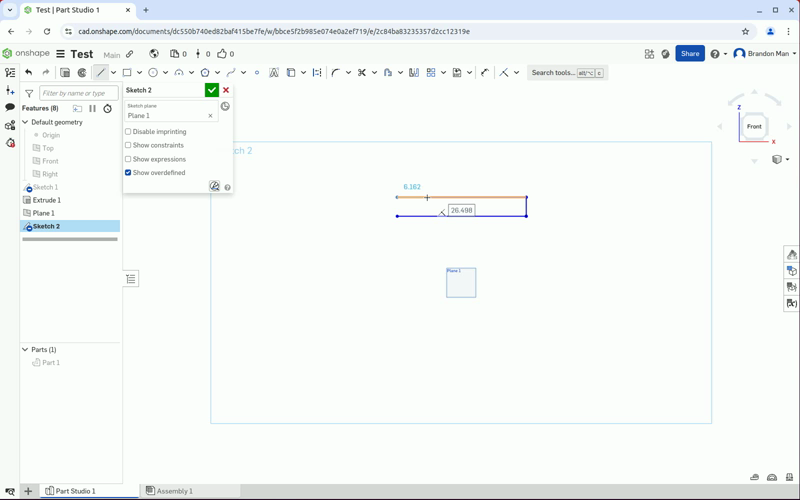
key_down(shift)
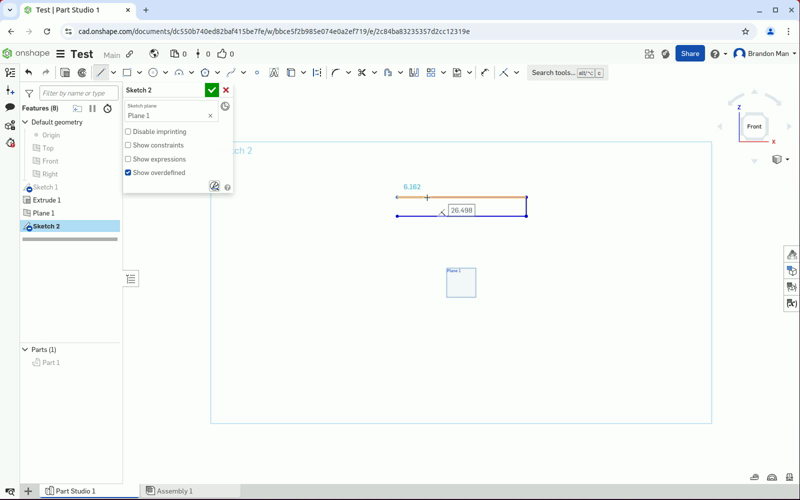
mouse_move(397, 216)
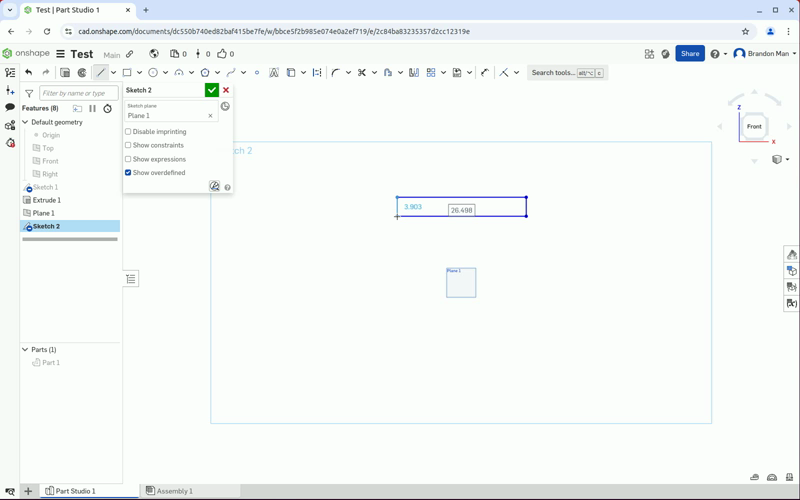
key_up(shift)
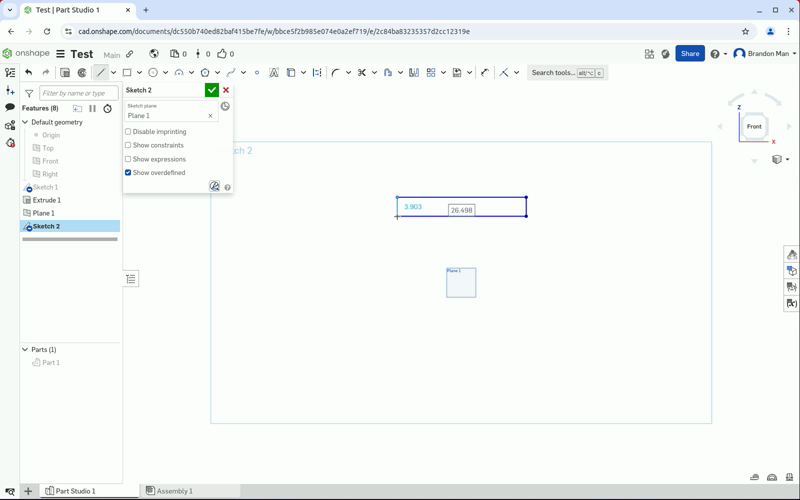
click(397, 216)
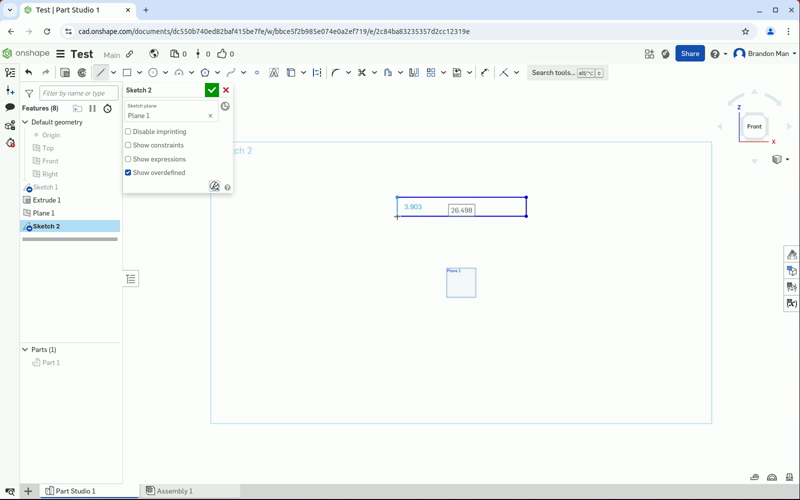
key(esc)
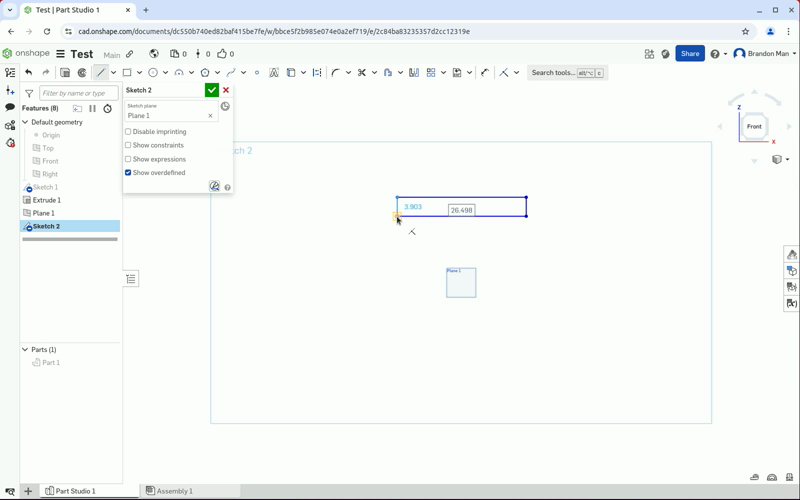
mouse_move(406, 208)
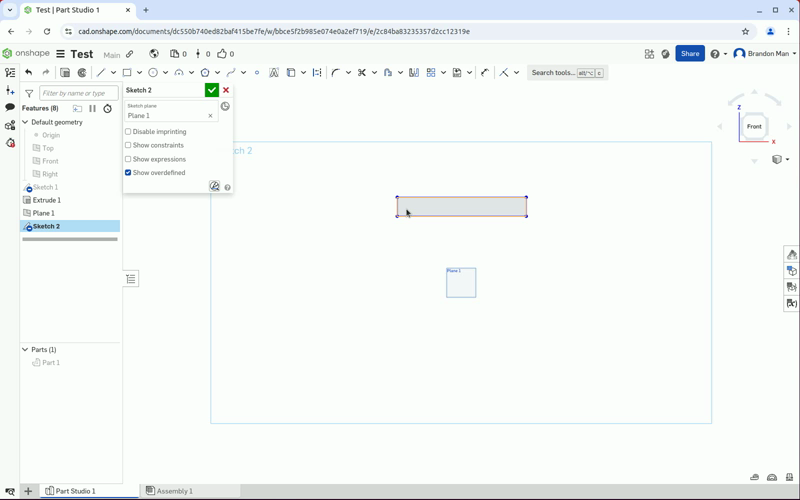
click(406, 208)
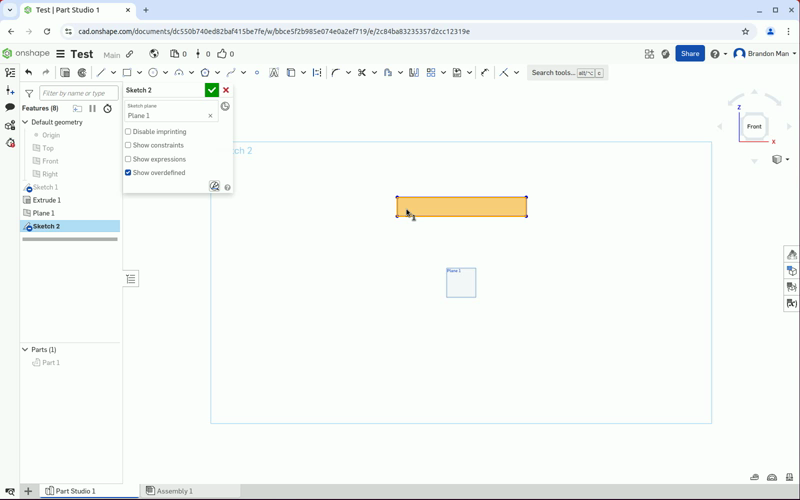
mouse_move(73, 352)
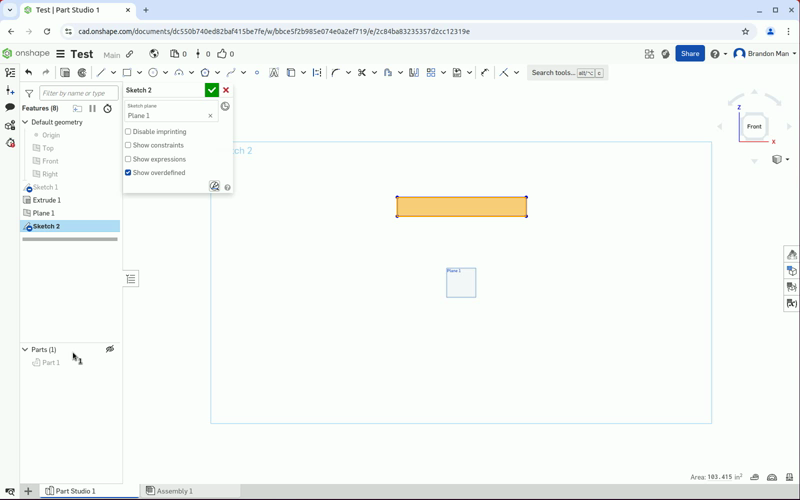
key(shift+y)
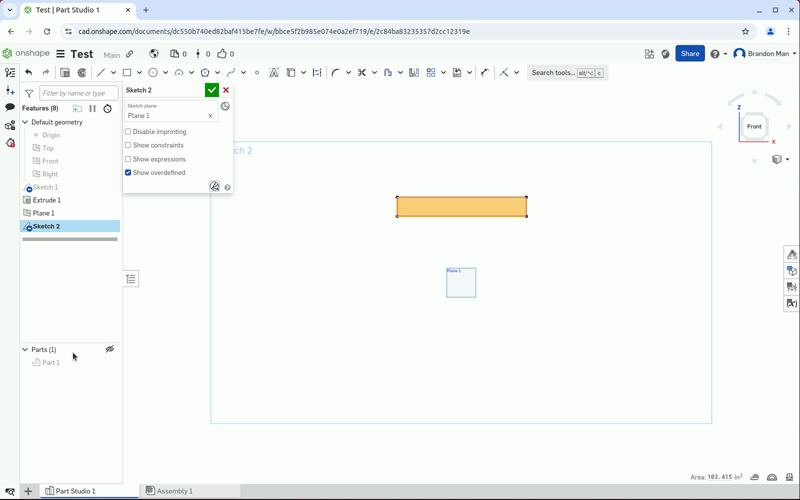
key(shift+e)
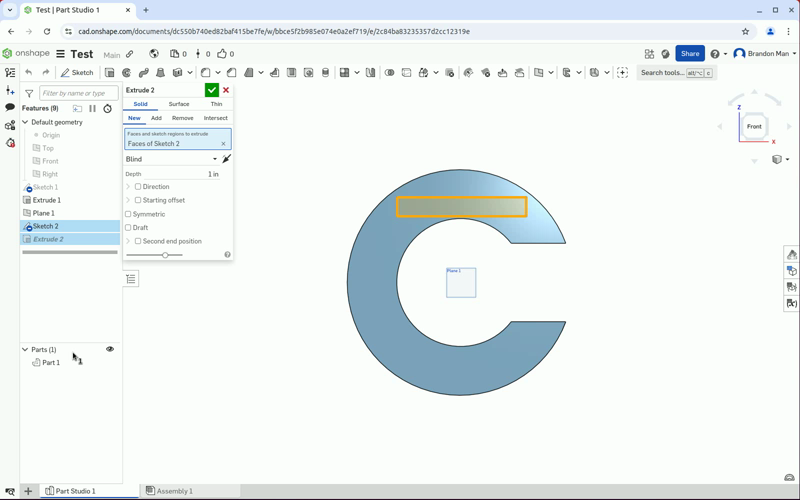
mouse_move(143, 106)
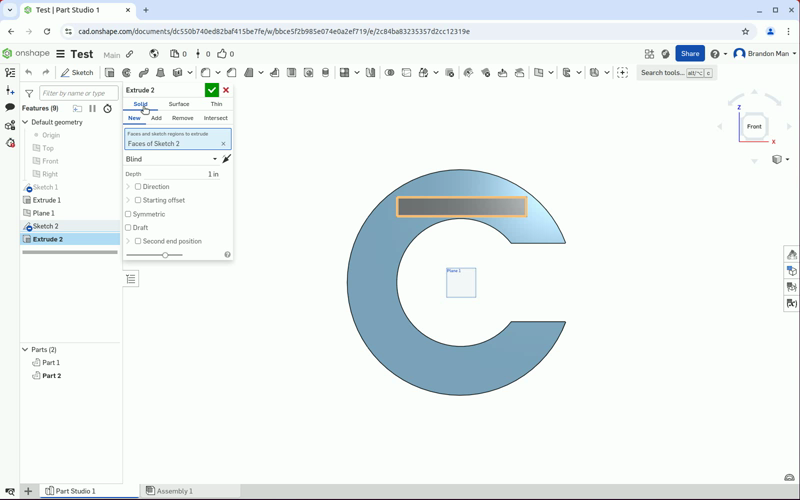
click(143, 106)
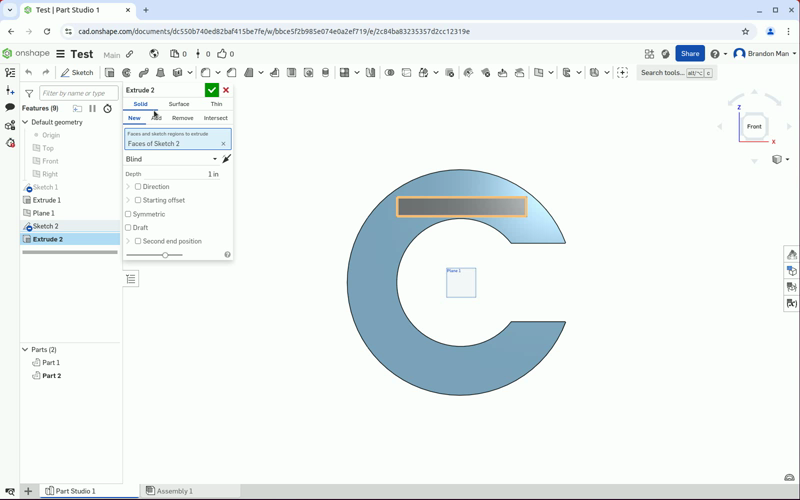
mouse_move(186, 120)
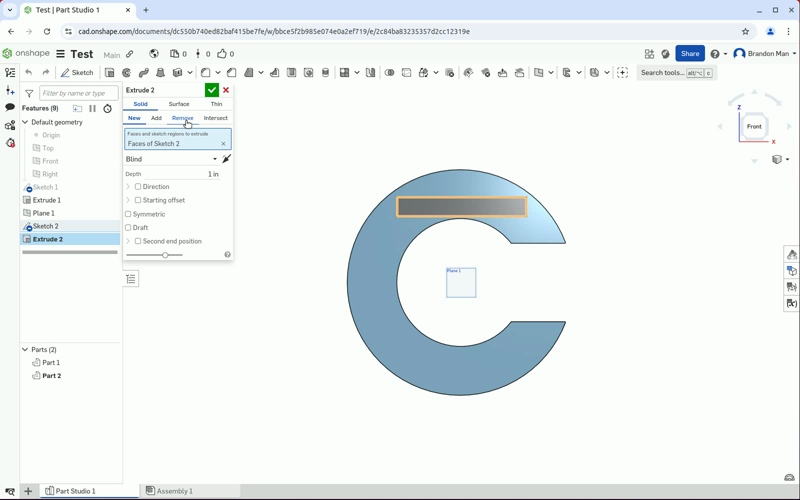
click(186, 120)
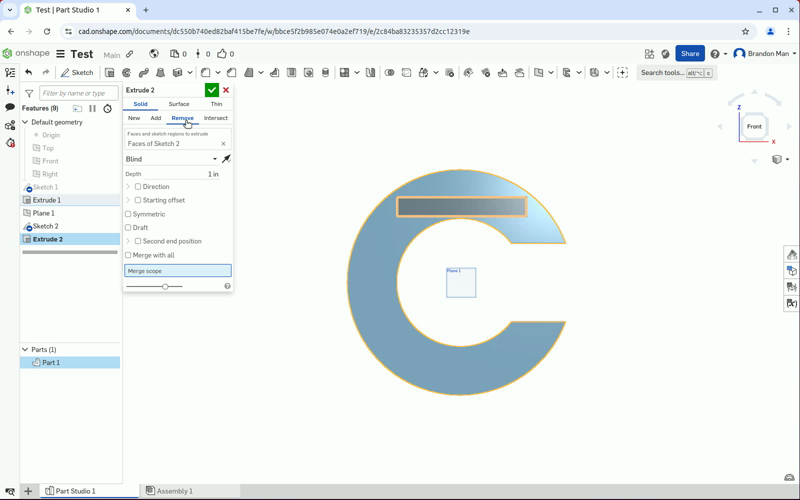
key(tab, 4)
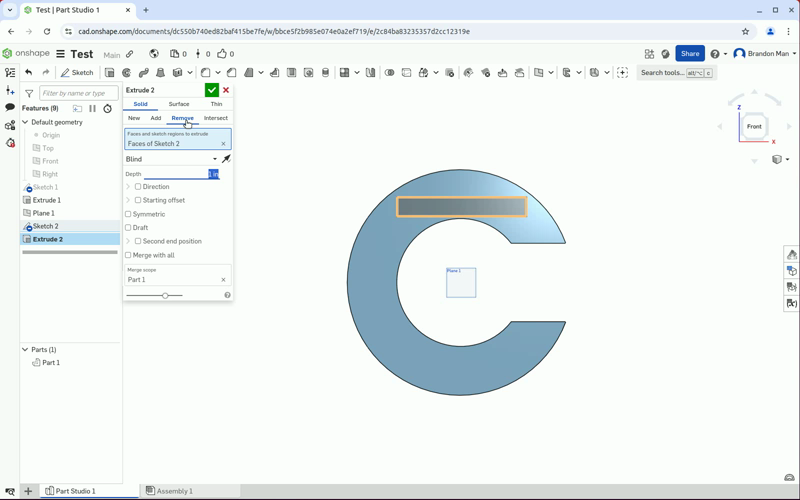
text(0.722)
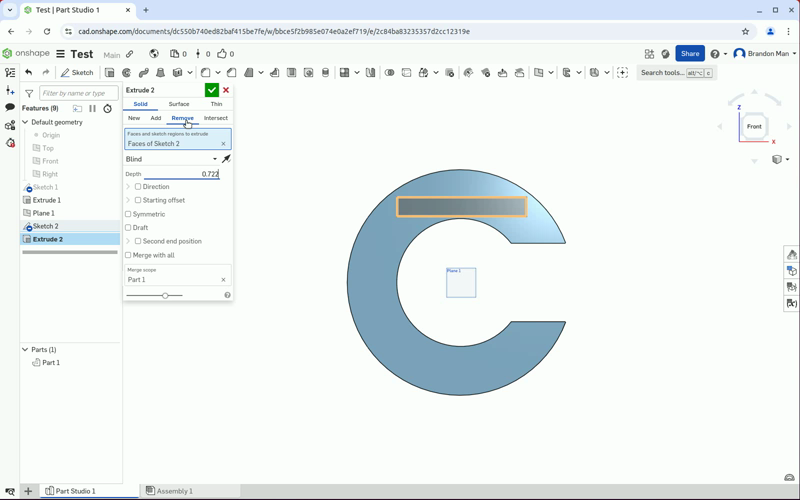
key(tab, 6)
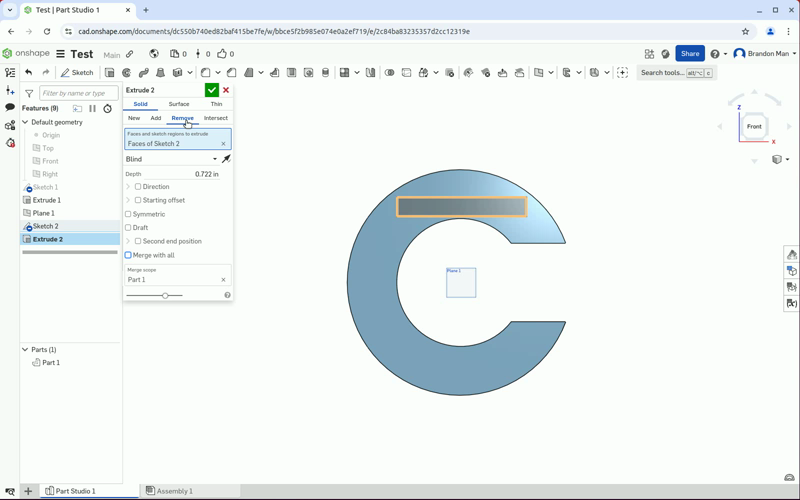
key(space)
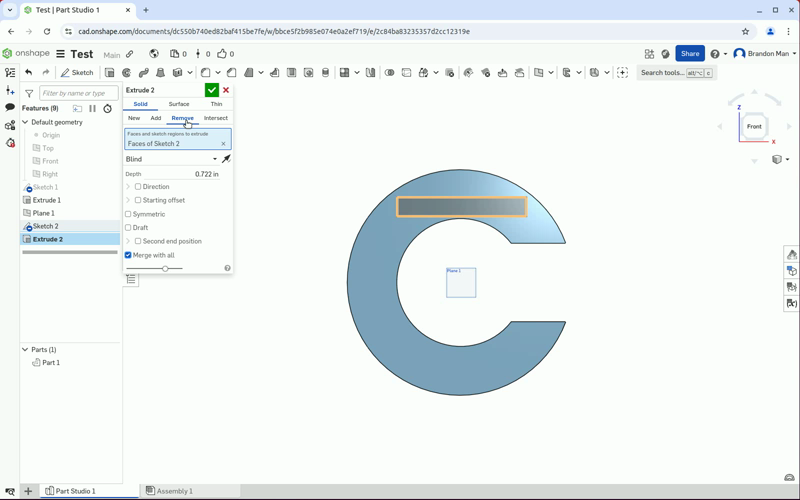
key(enter)
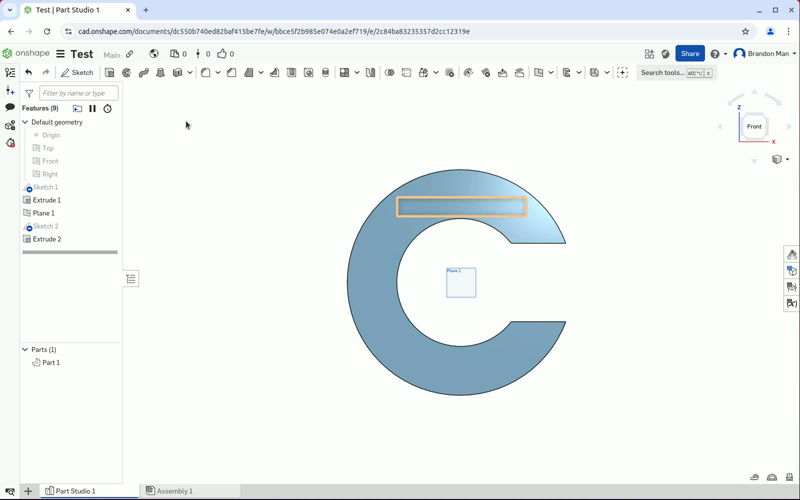
key(shift+h)
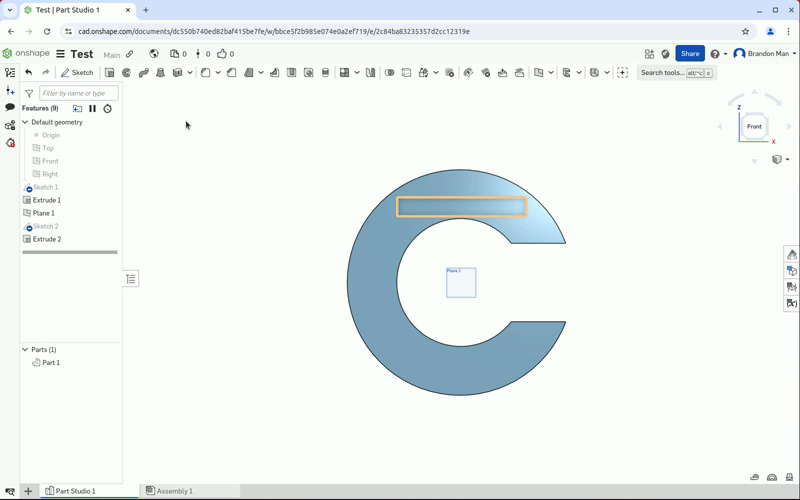
key(shift+h)
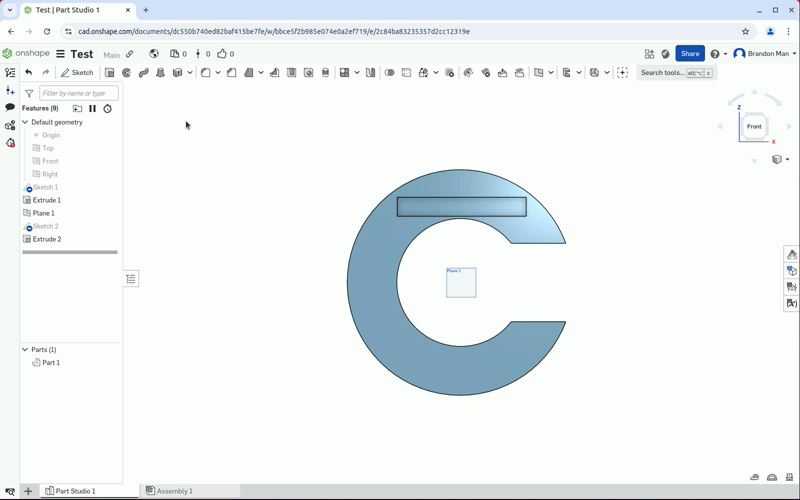
mouse_move(73, 189)
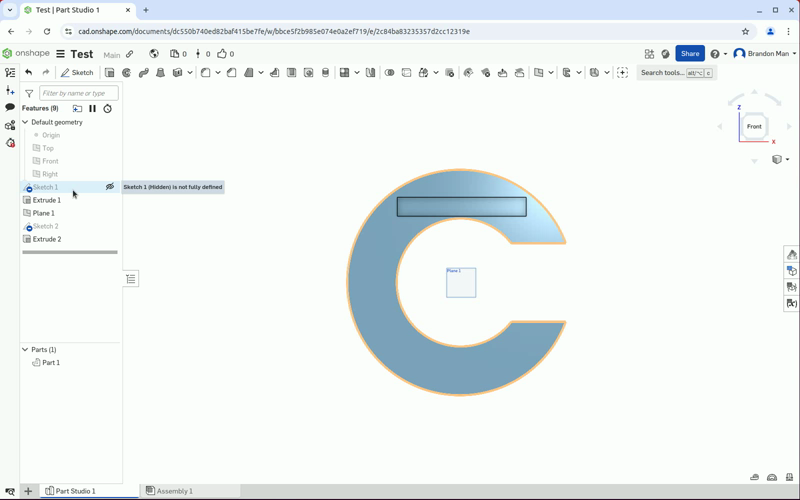
click(73, 189)
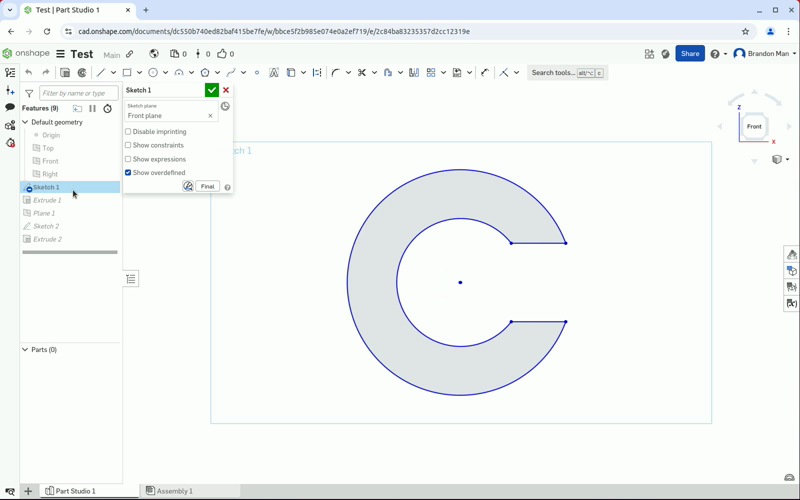
mouse_move(229, 92)
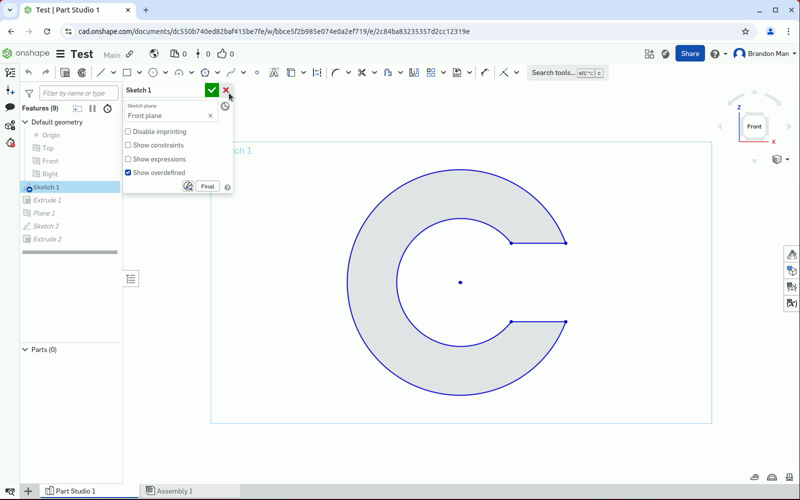
click(229, 92)
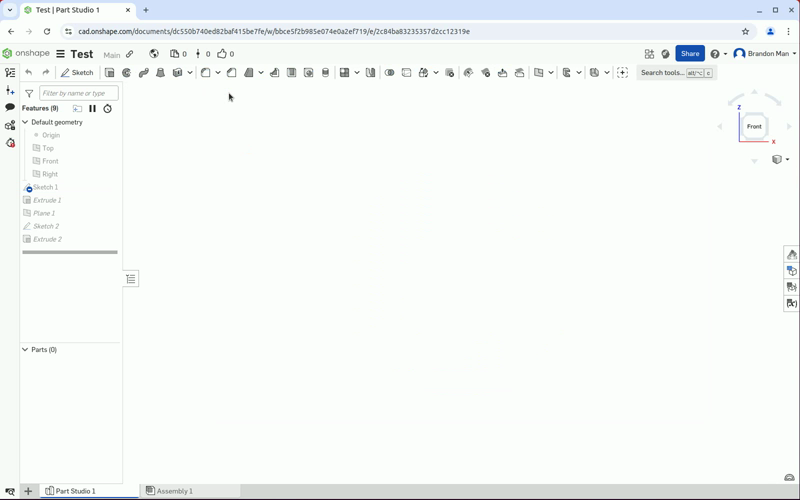
key(shift+s)
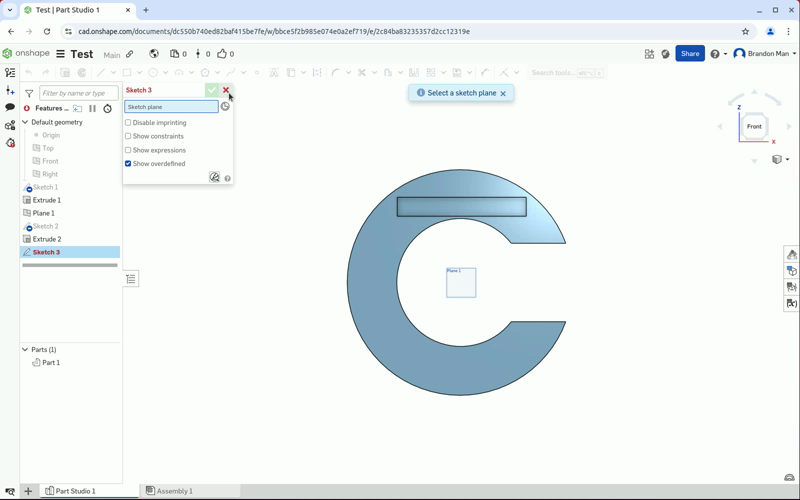
mouse_move(73, 215)
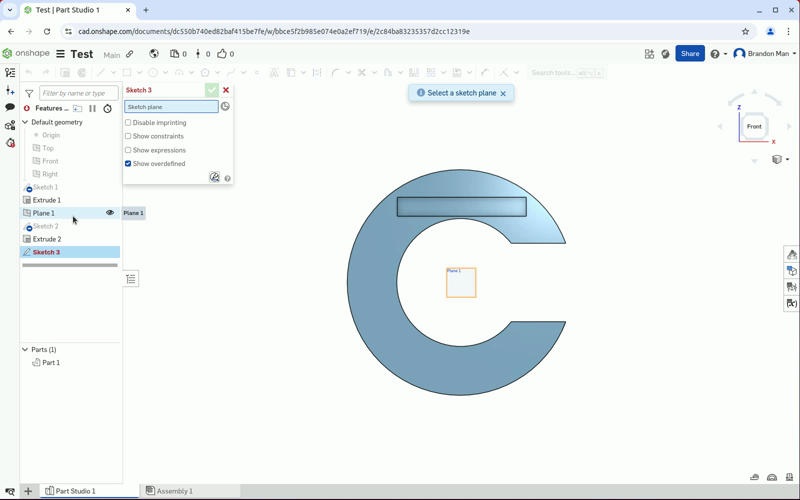
click(73, 215)
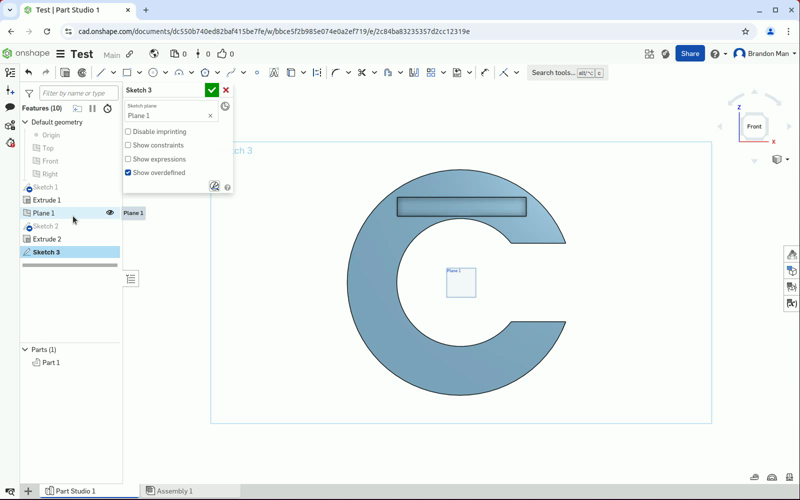
mouse_move(73, 352)
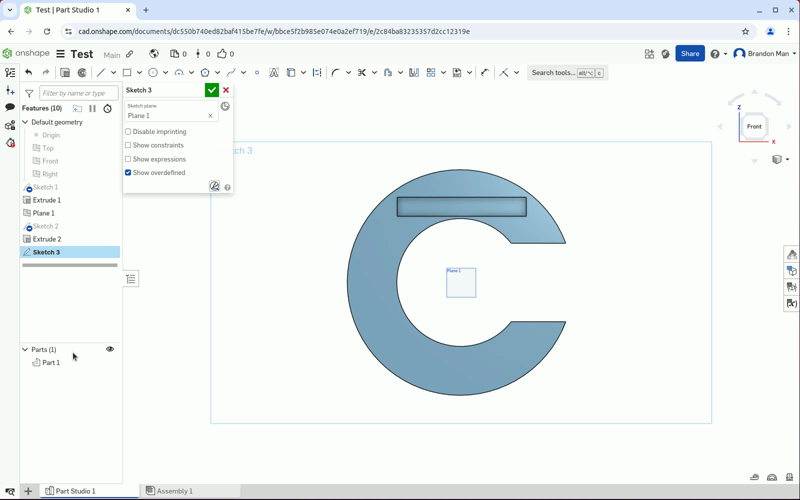
key(y)
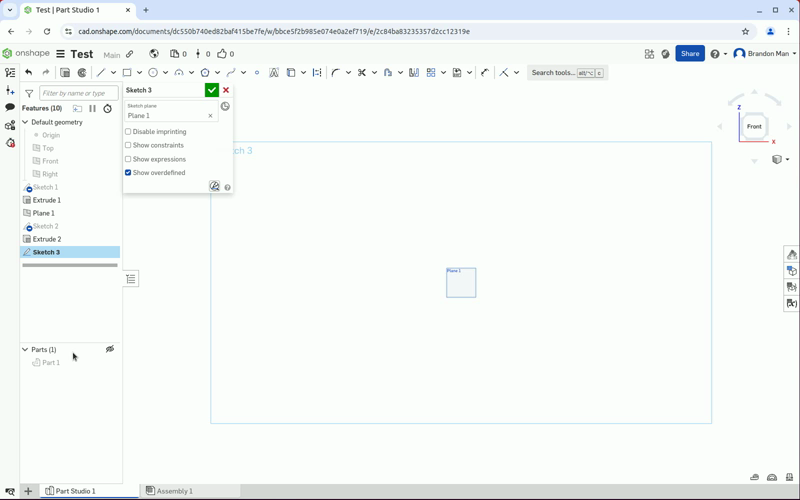
key(l)
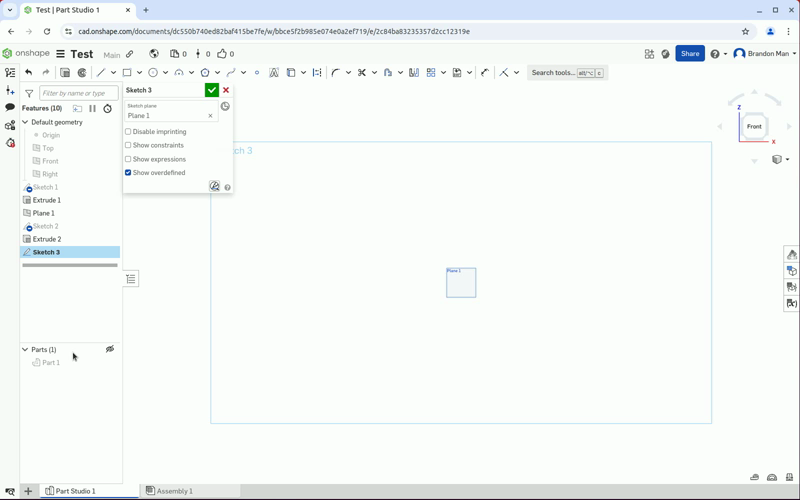
key_down(shift)
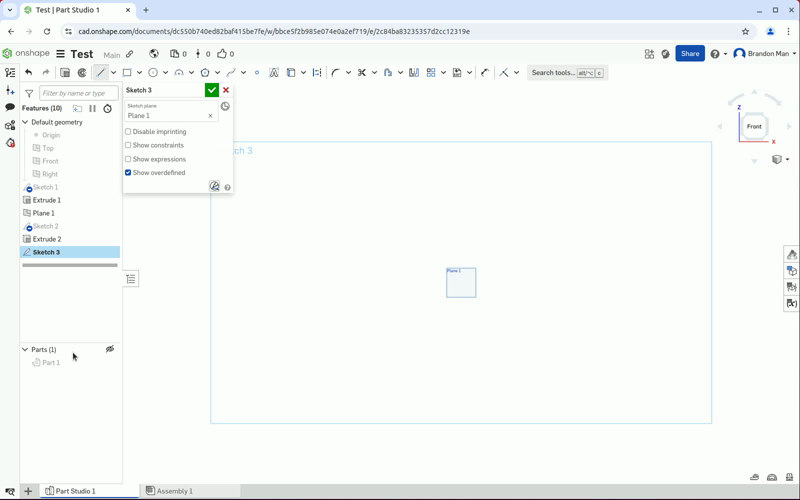
mouse_move(397, 369)
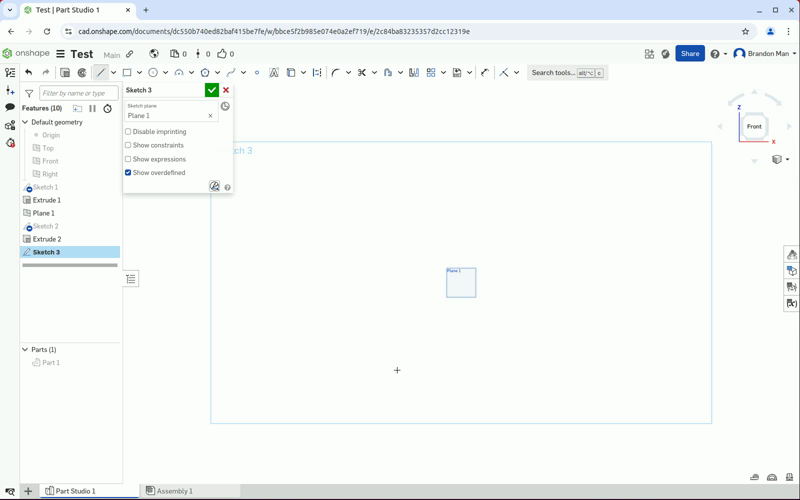
click(397, 369)
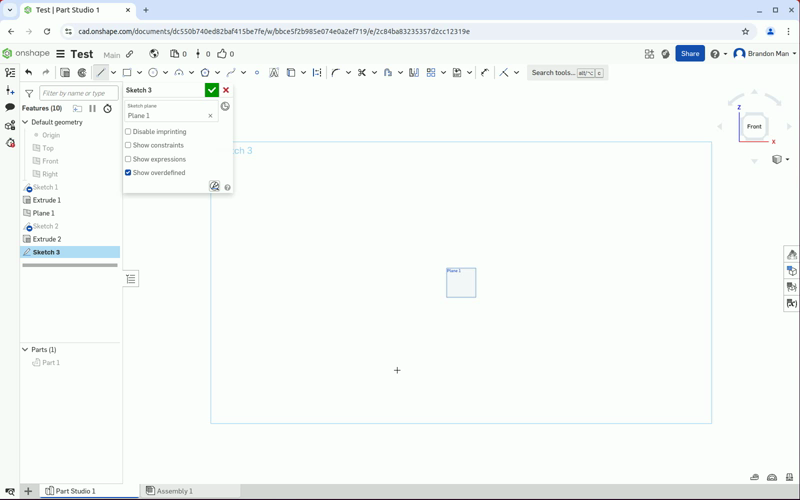
key_up(shift)
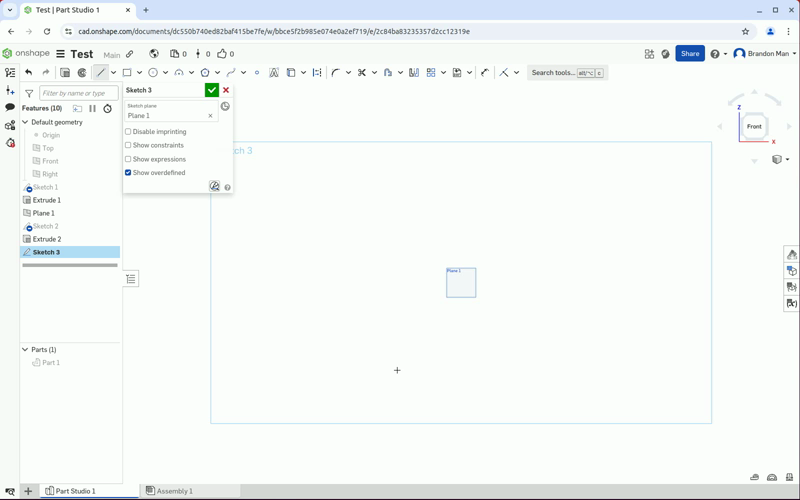
key_down(shift)
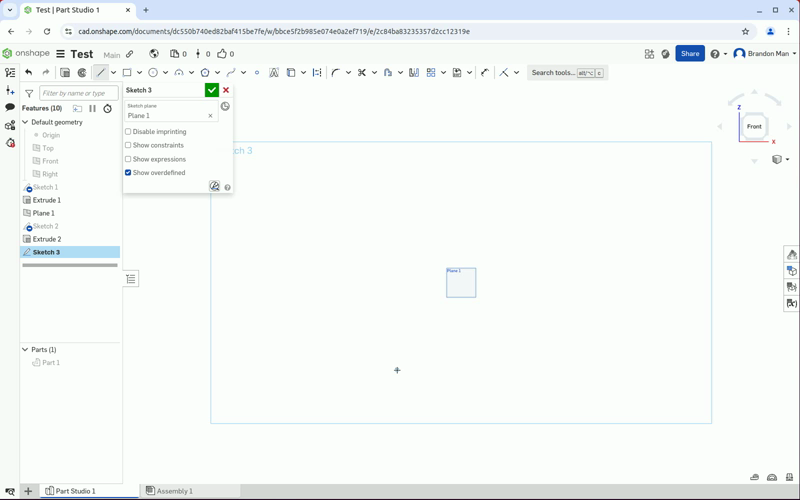
mouse_move(526, 369)
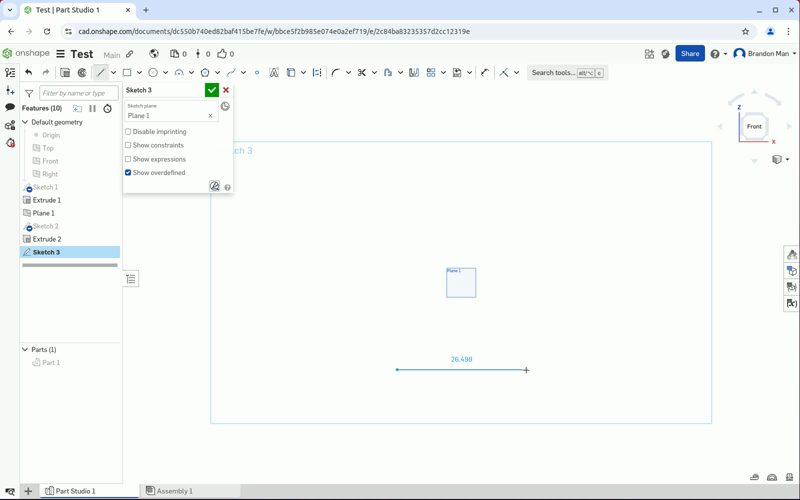
click(526, 369)
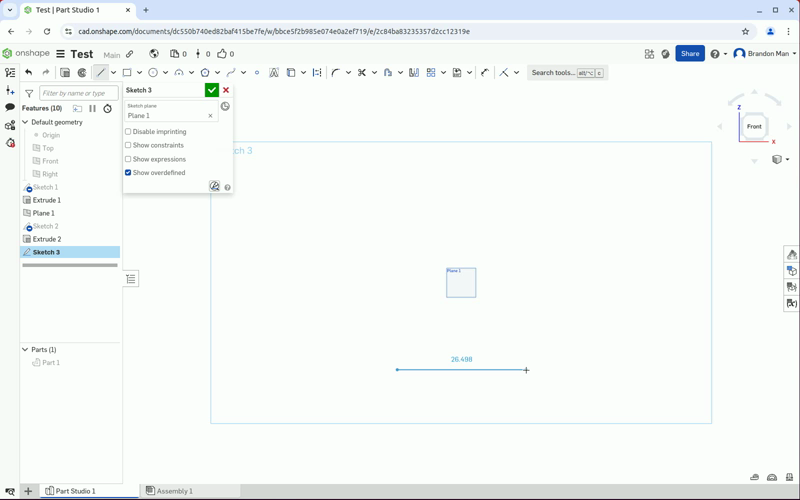
key_up(shift)
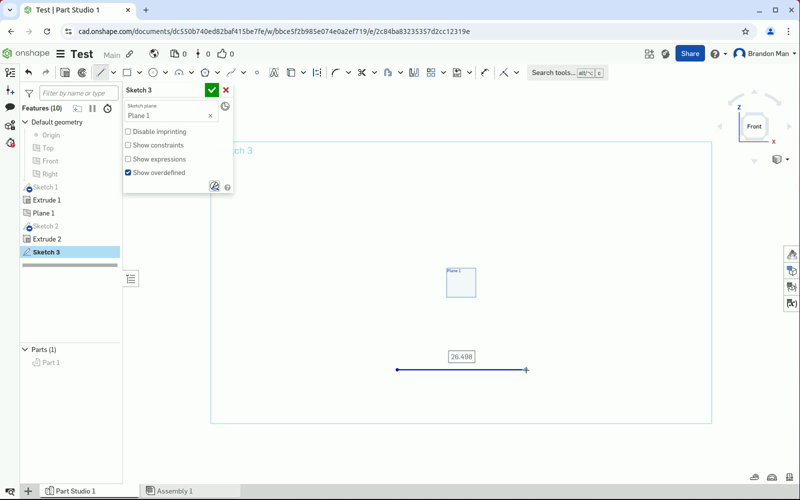
key_down(shift)
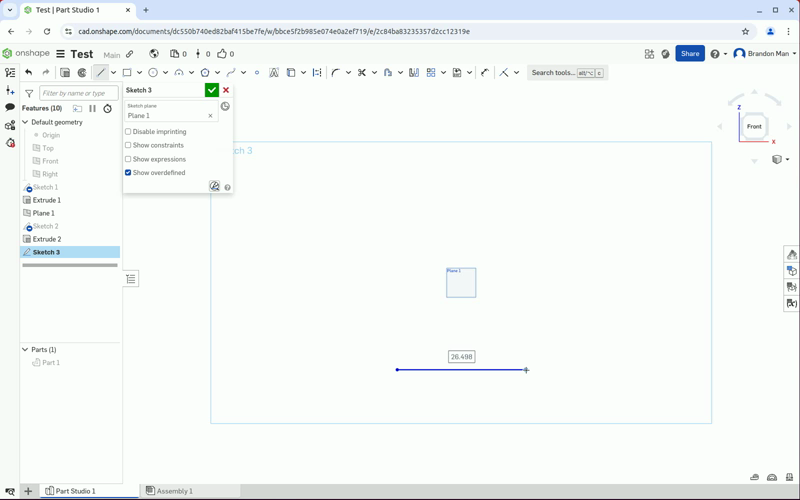
mouse_move(556, 369)
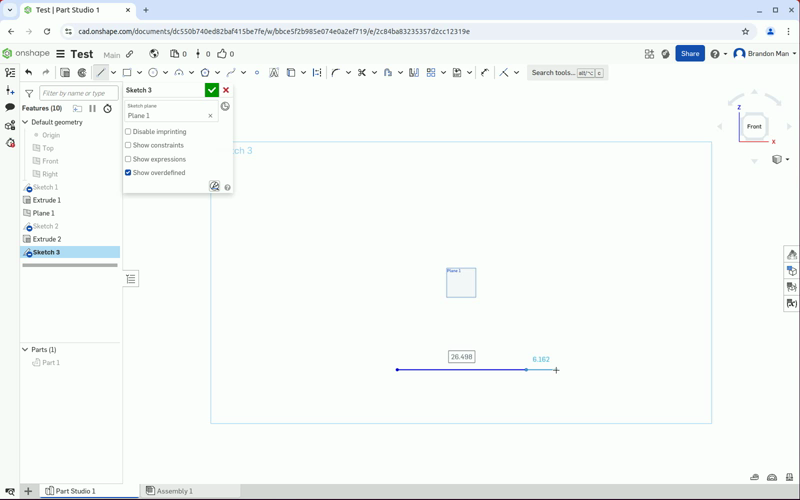
mouse_move(526, 350)
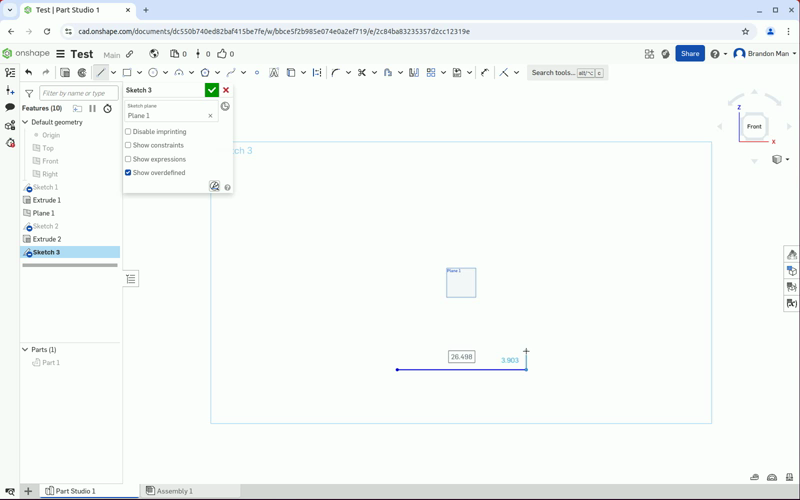
click(526, 350)
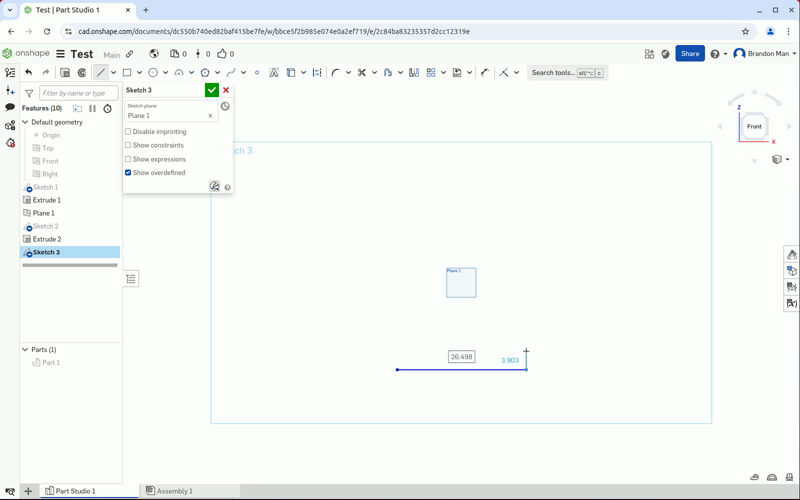
key_up(shift)
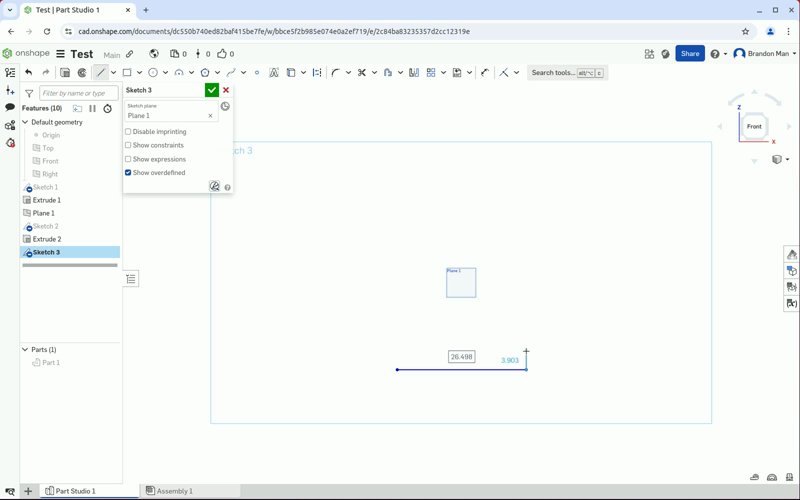
key_down(shift)
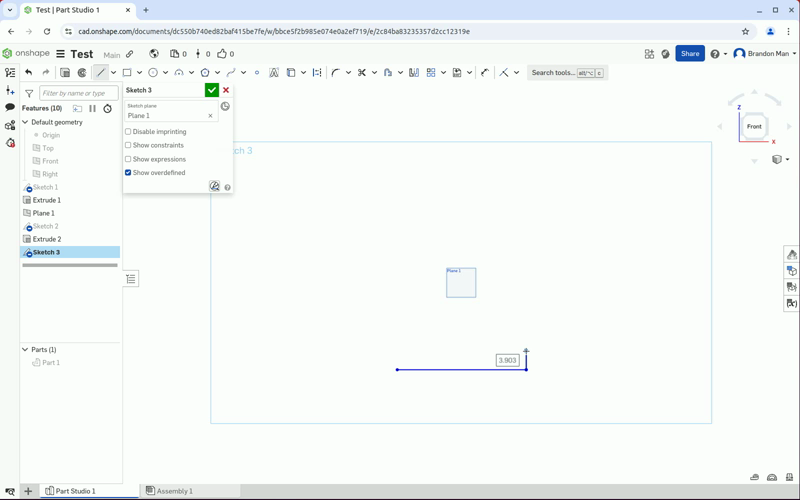
mouse_move(397, 350)
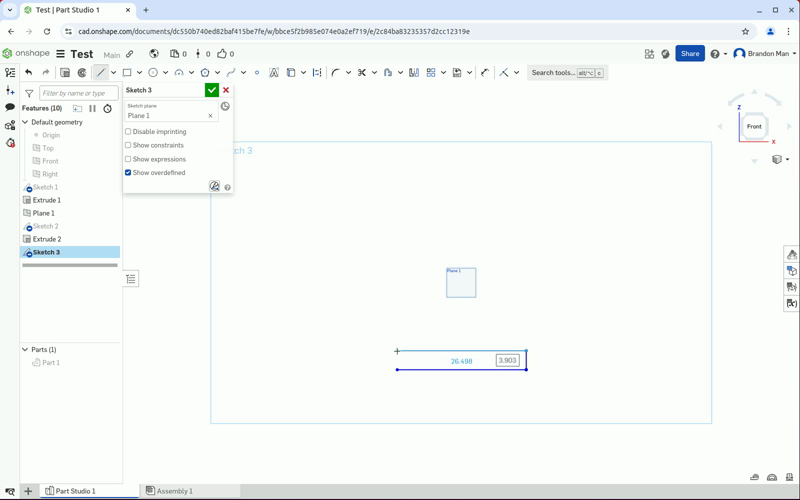
click(397, 350)
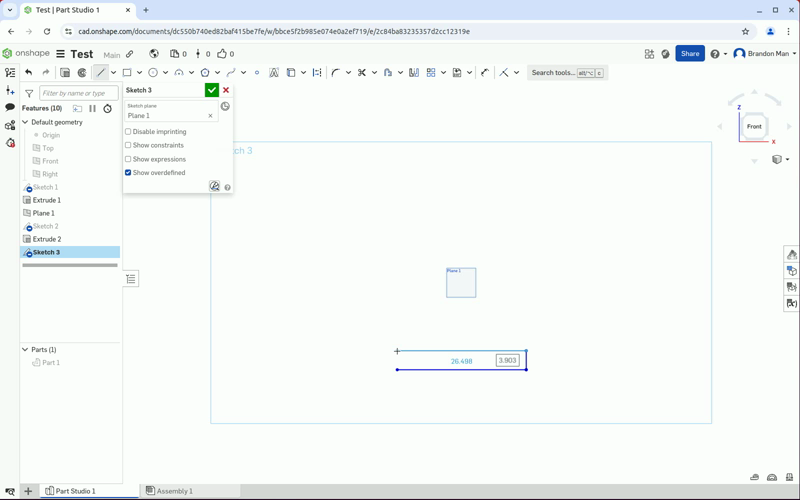
key_up(shift)
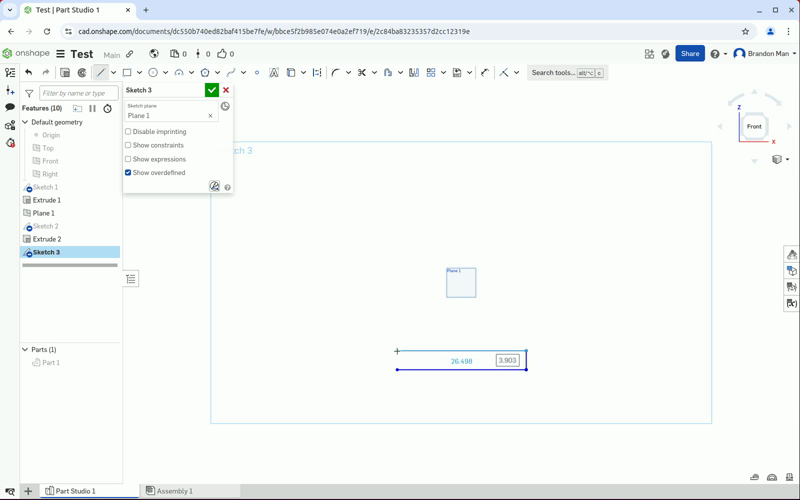
mouse_move(427, 350)
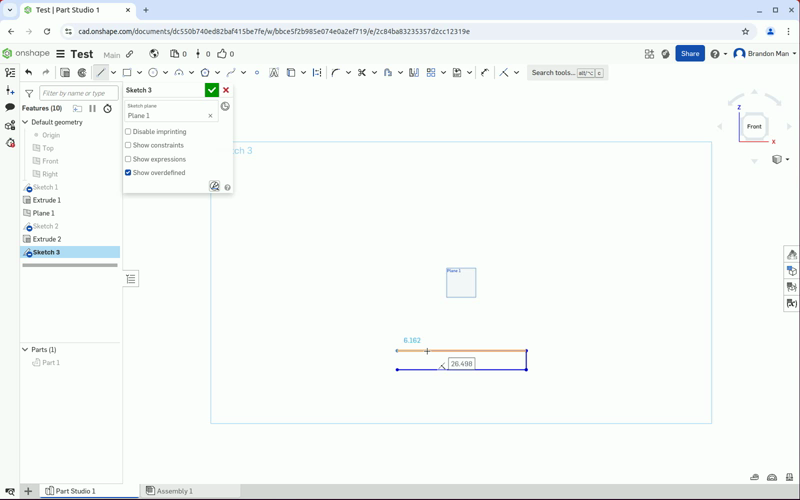
key_down(shift)
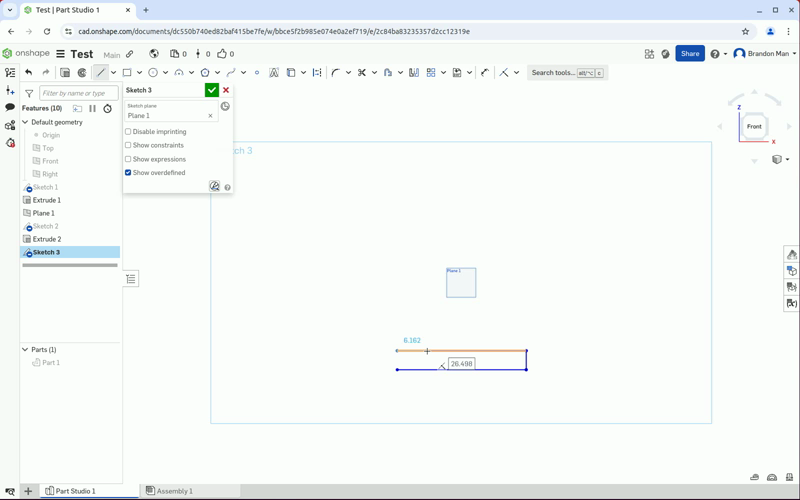
mouse_move(397, 369)
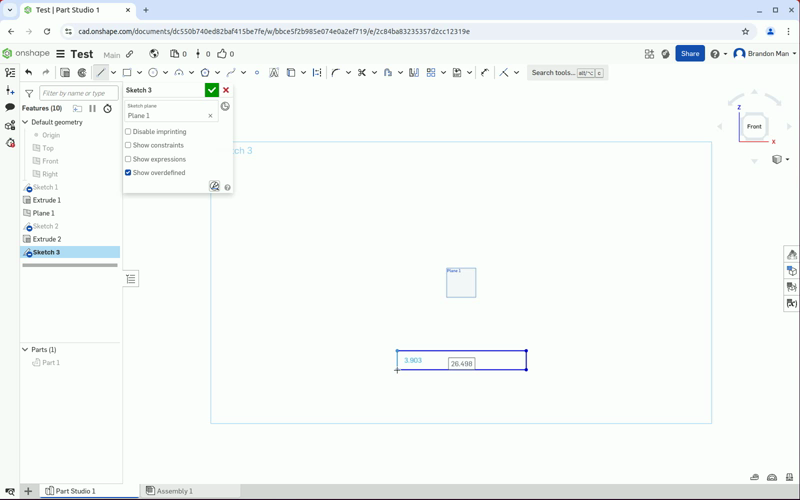
key_up(shift)
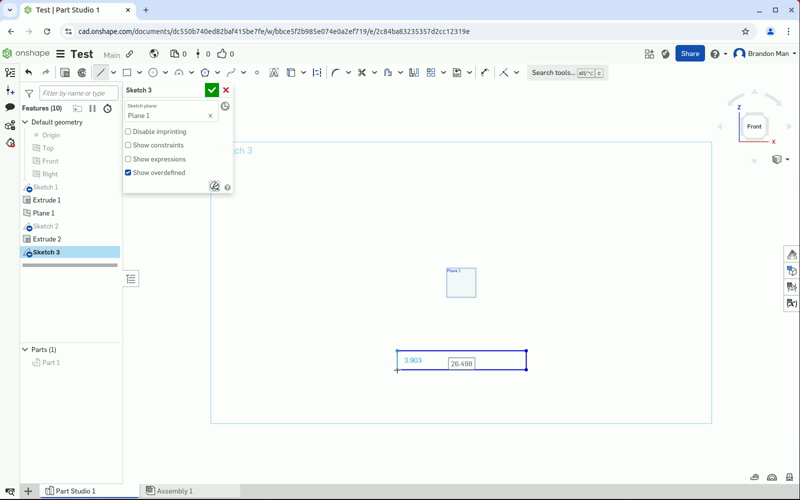
click(397, 369)
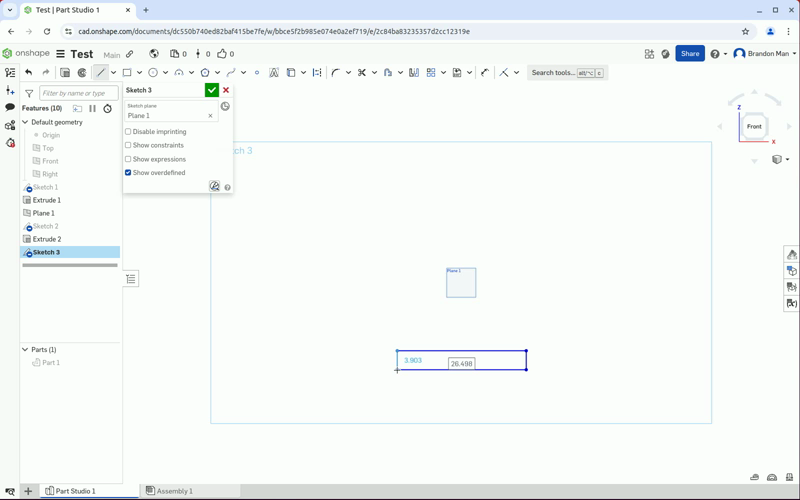
key(esc)
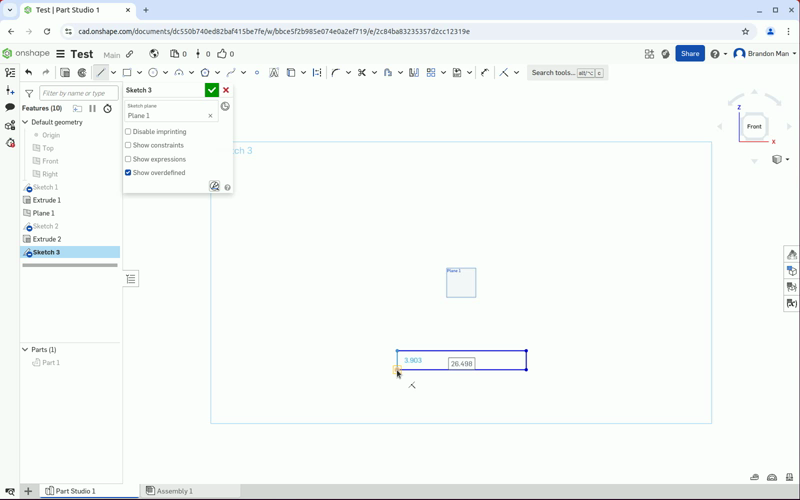
mouse_move(451, 363)
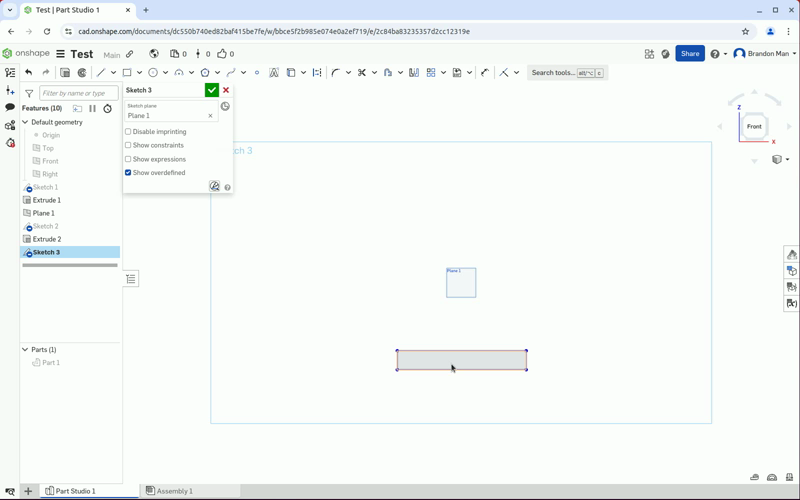
click(451, 363)
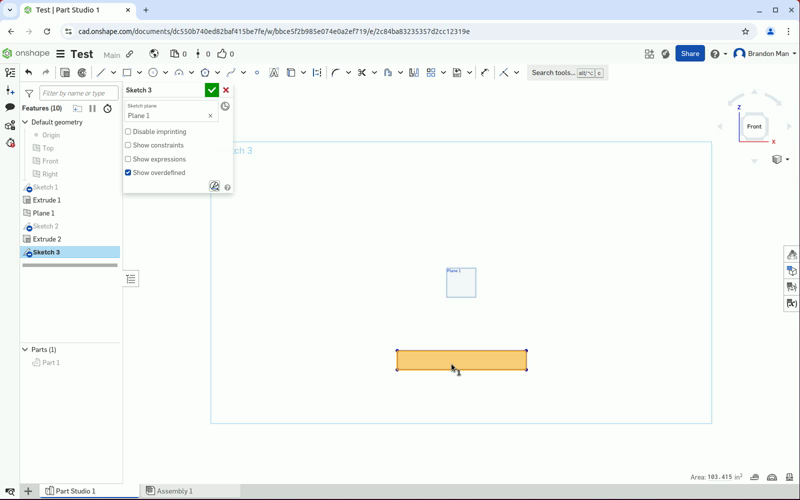
mouse_move(73, 352)
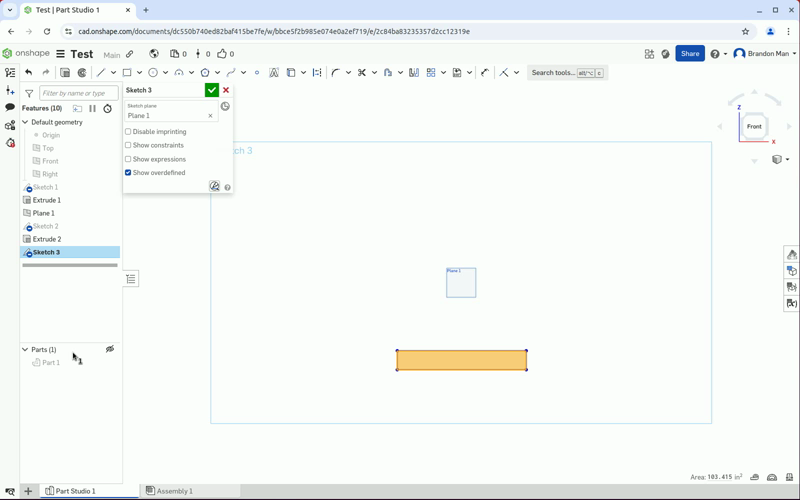
key(shift+y)
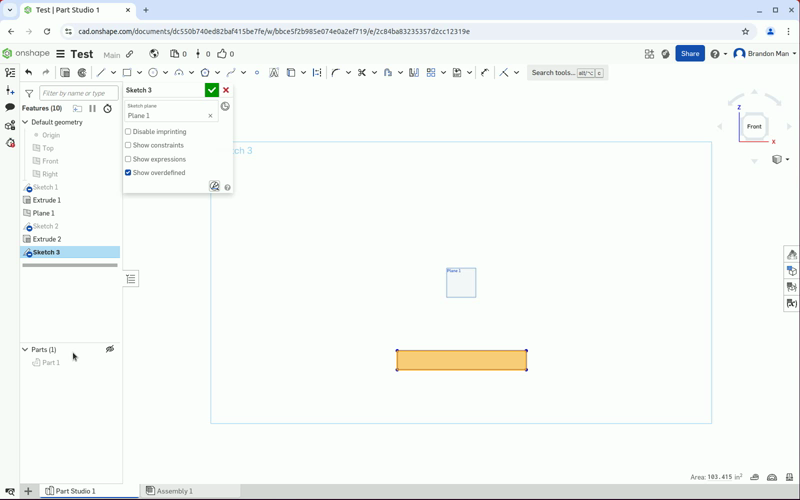
key(shift+e)
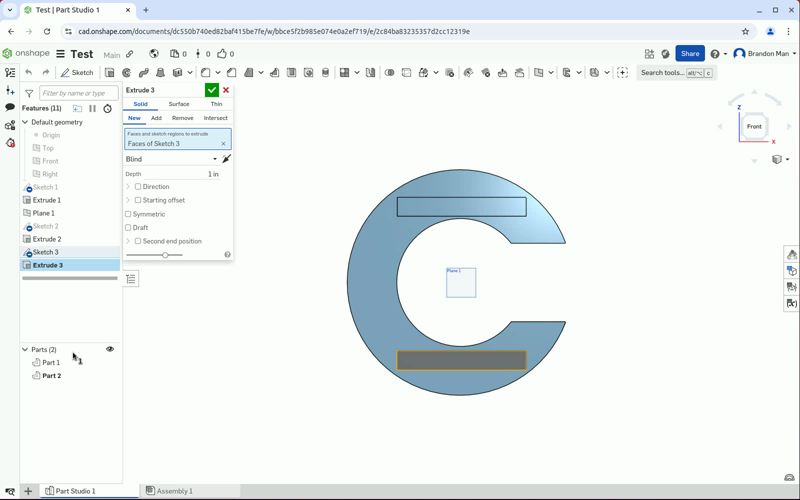
mouse_move(143, 106)
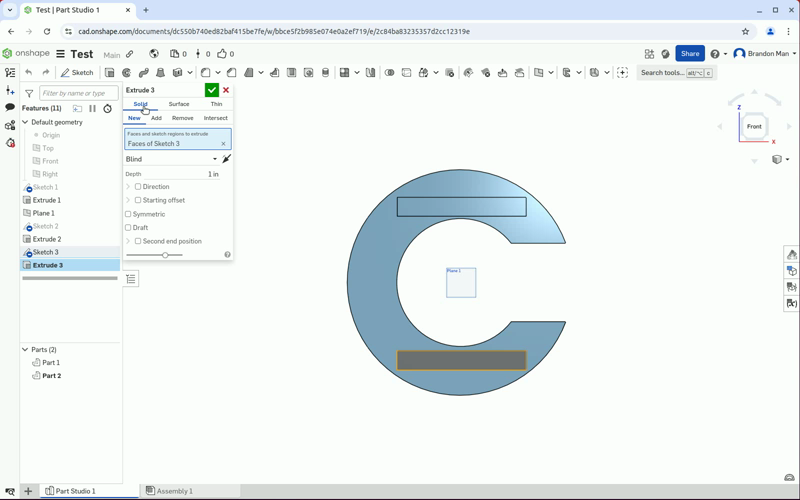
click(143, 106)
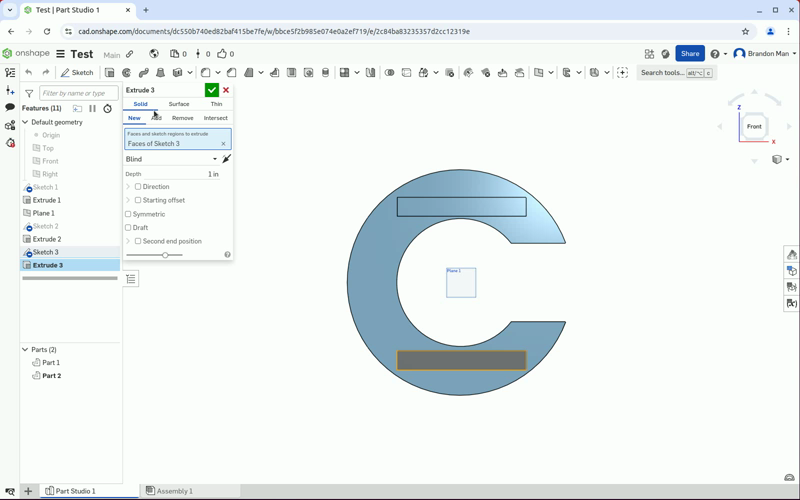
mouse_move(186, 120)
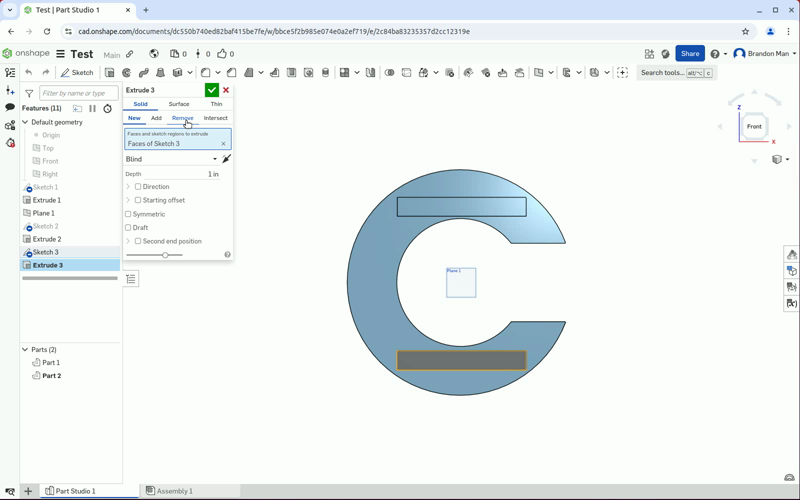
click(186, 120)
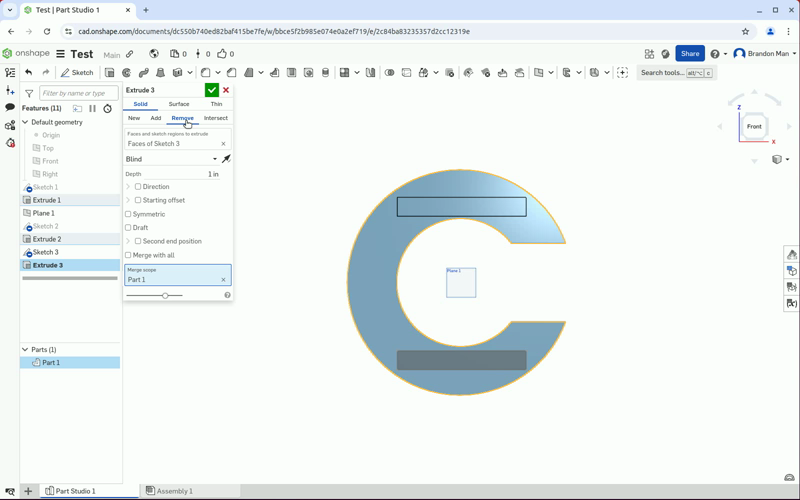
key(tab, 4)
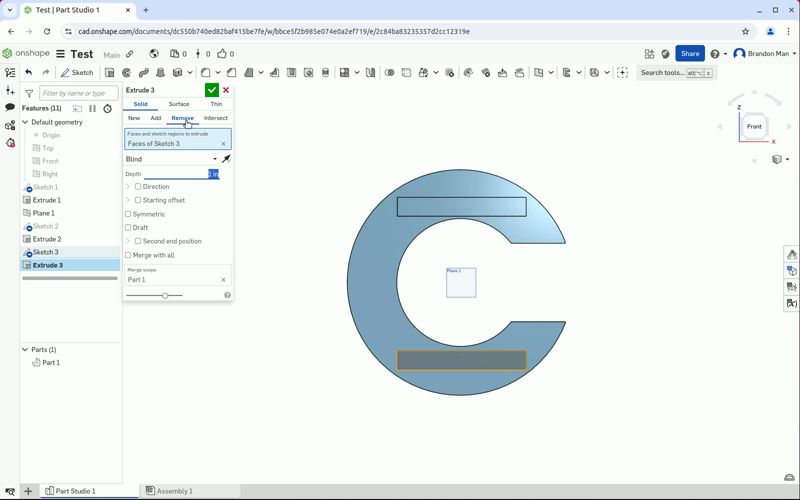
text(0.722)
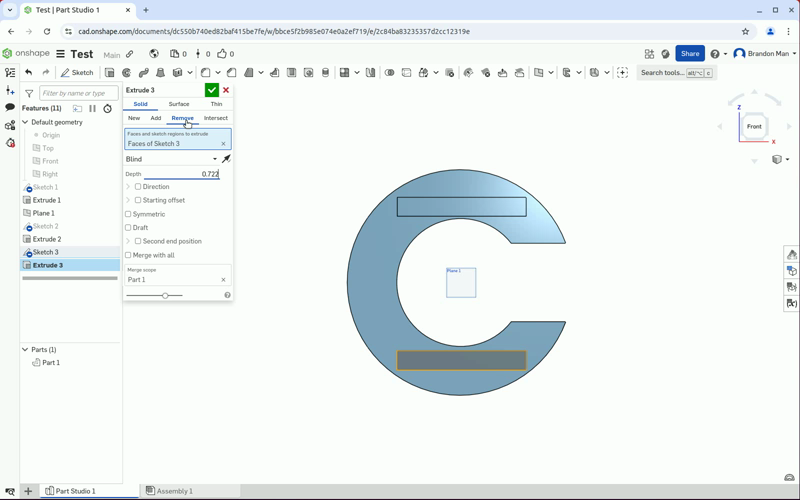
key(tab, 6)
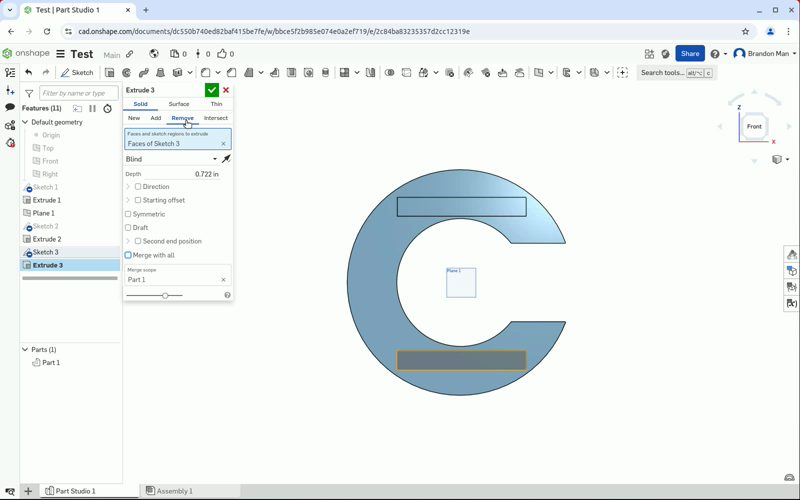
key(space)
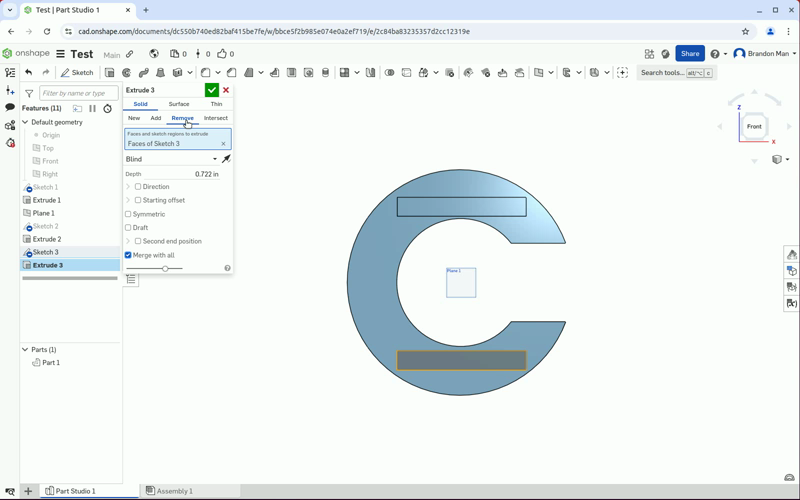
key(enter)
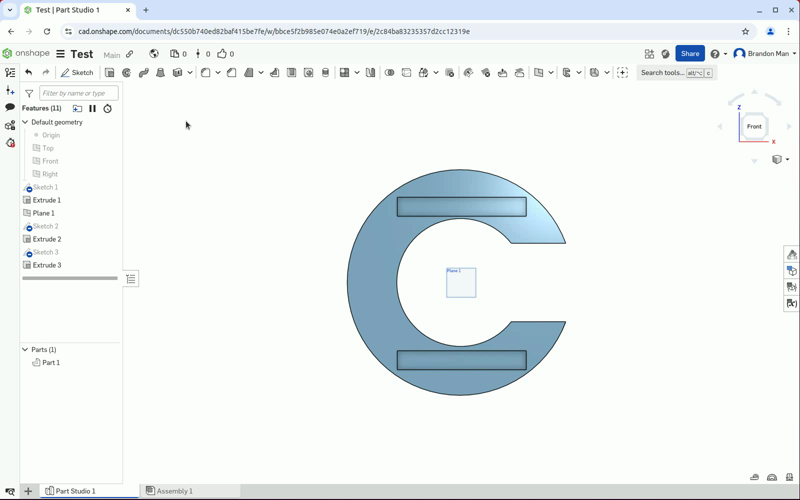
key(shift+h)
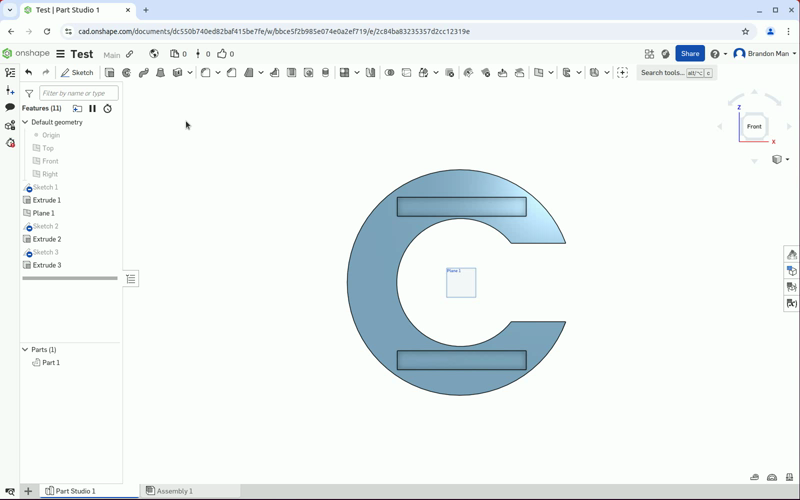
key(shift+h)
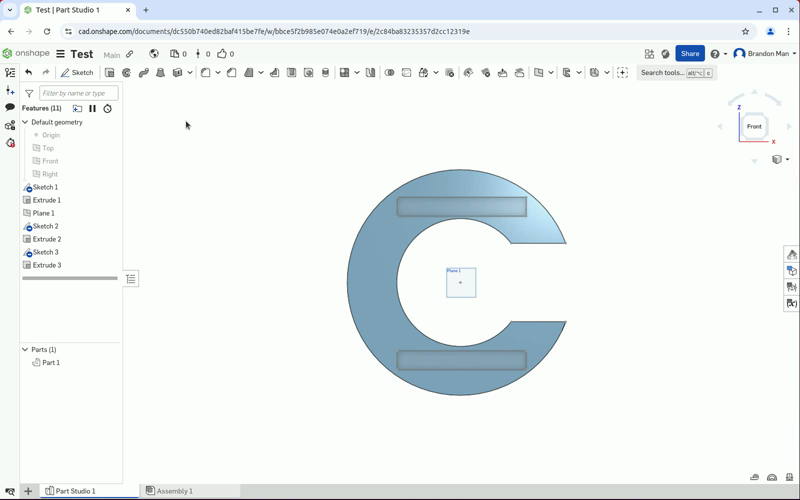
key(shift+7)
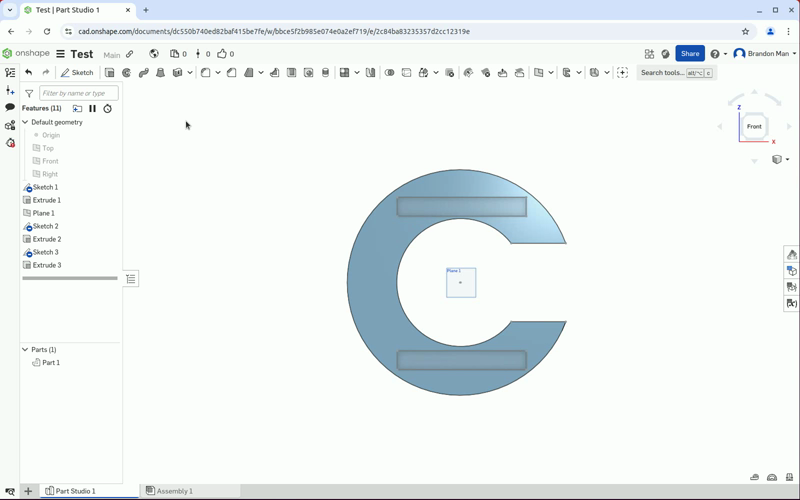
key(left, 2)
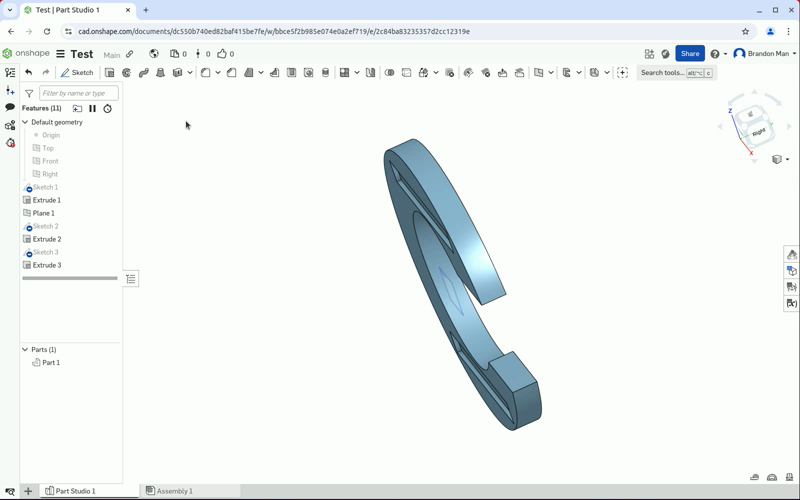
key(down, 2)
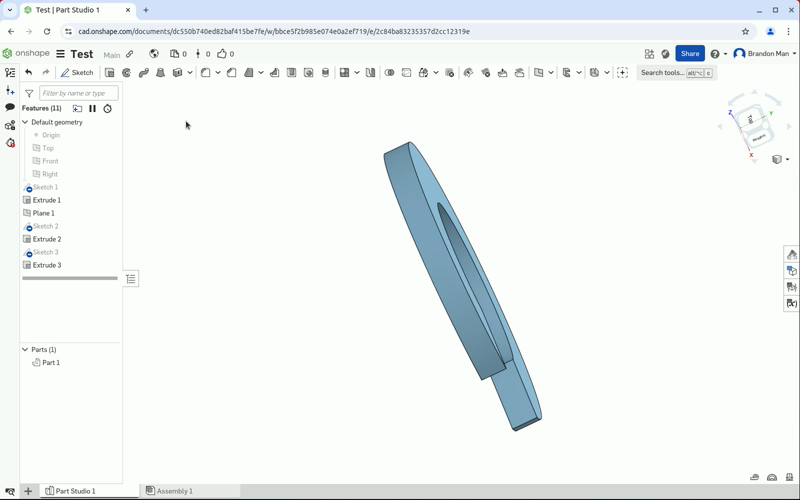
key(up, 2)
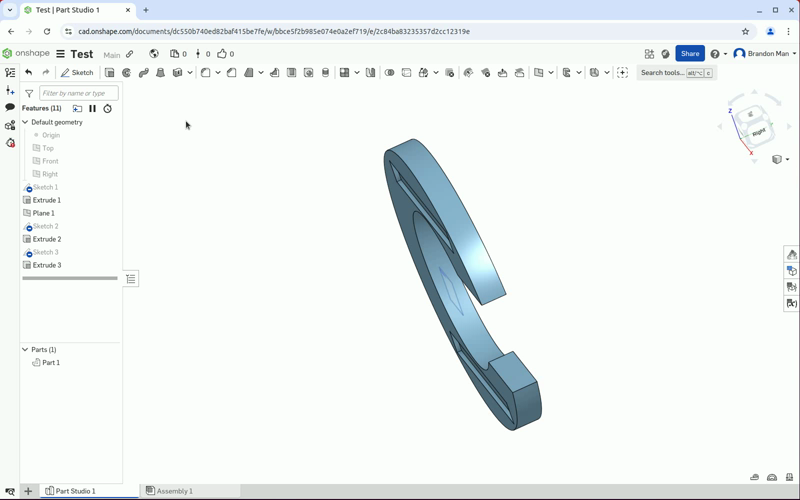
key(right, 2)
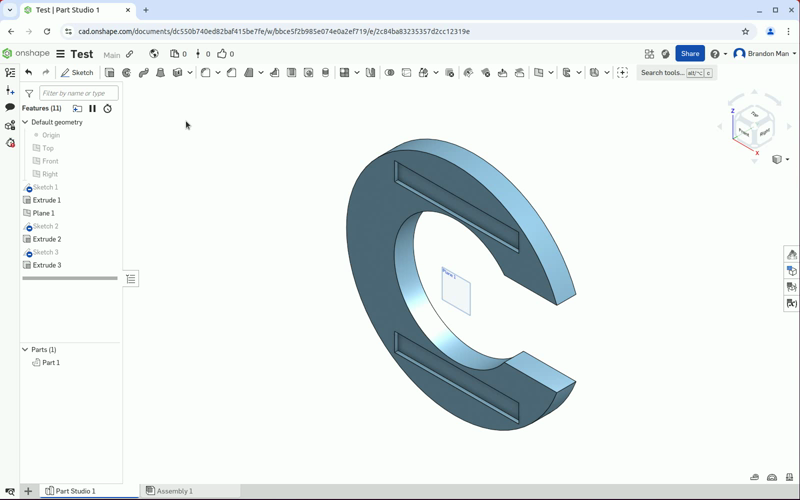
mouse_move(73, 189)
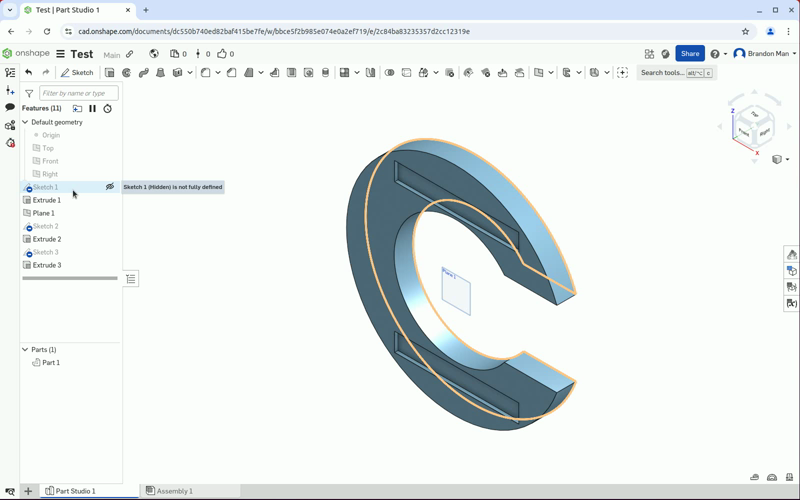
click(73, 189)